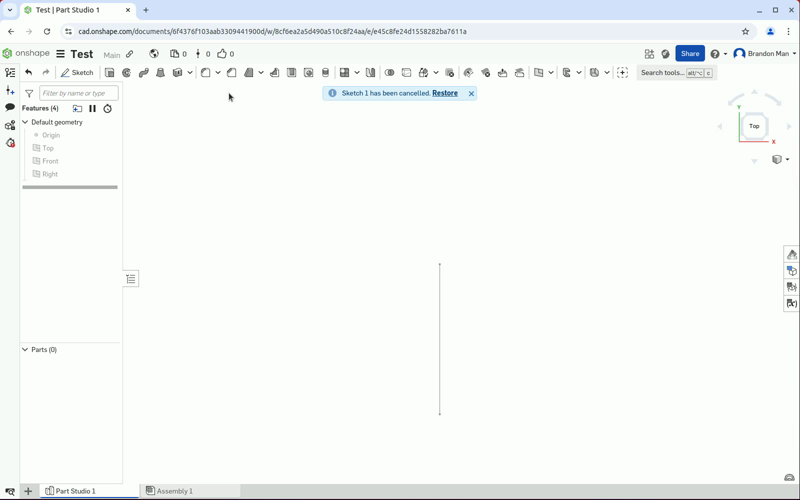
key(shift+h)
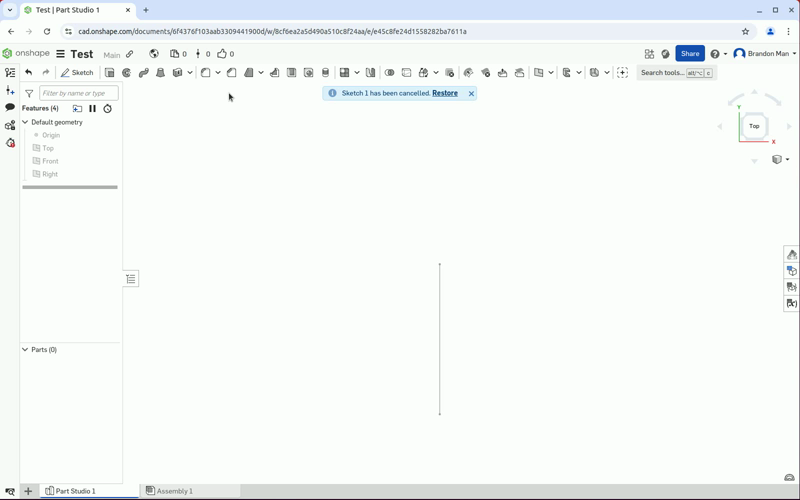
key(shift+s)
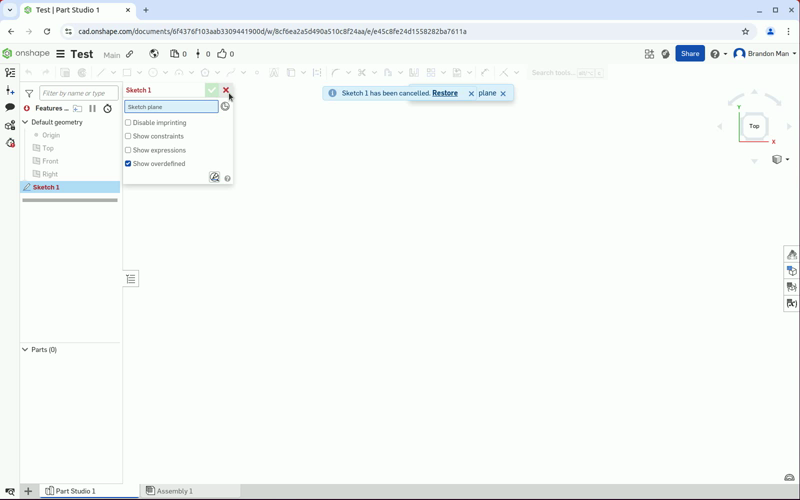
mouse_move(73, 150)
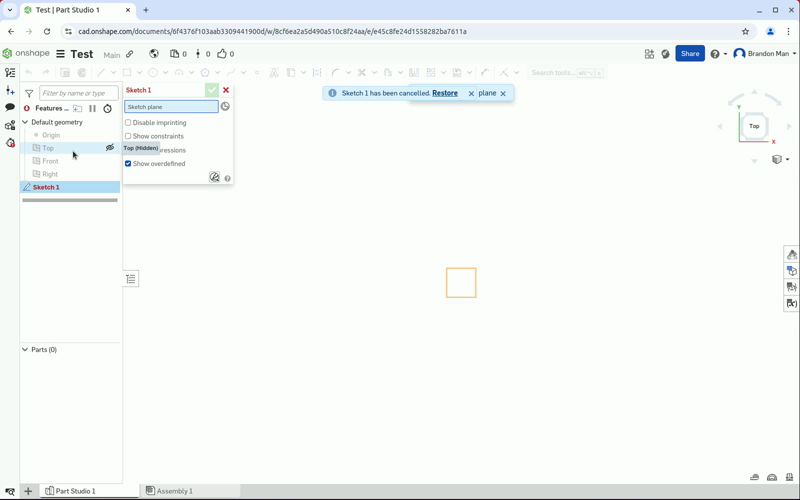
click(73, 150)
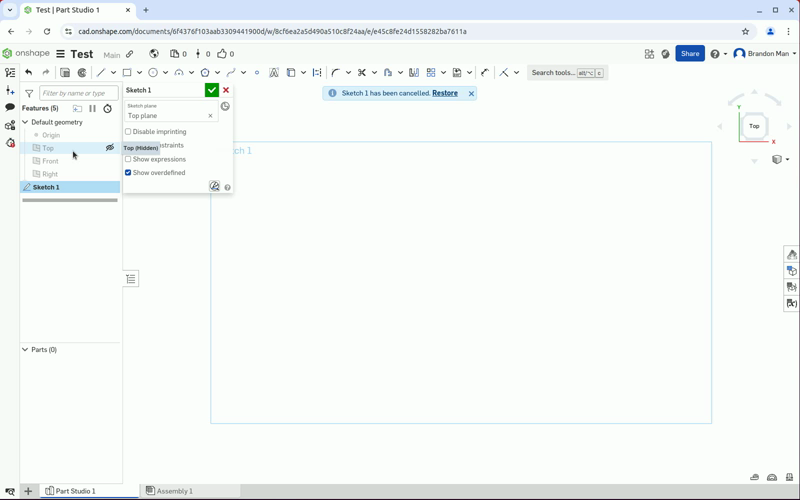
mouse_move(73, 352)
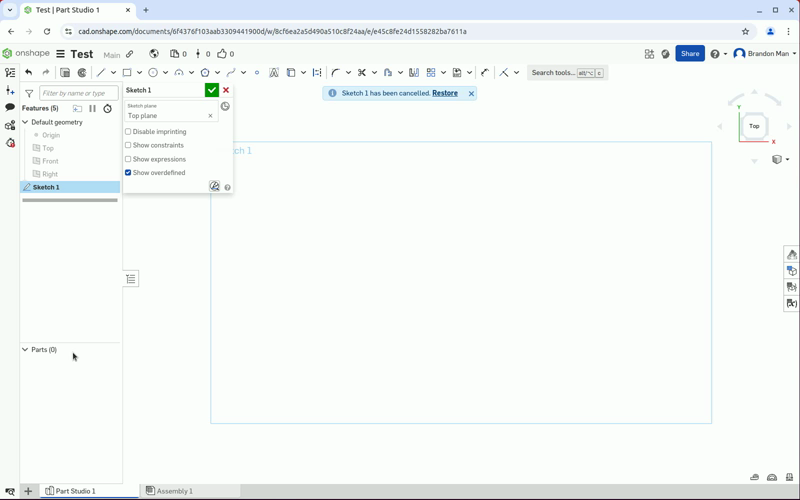
key(y)
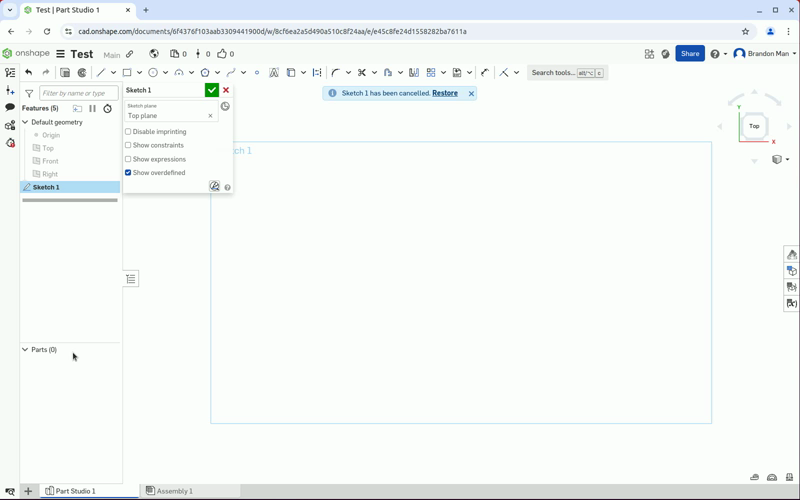
key(l)
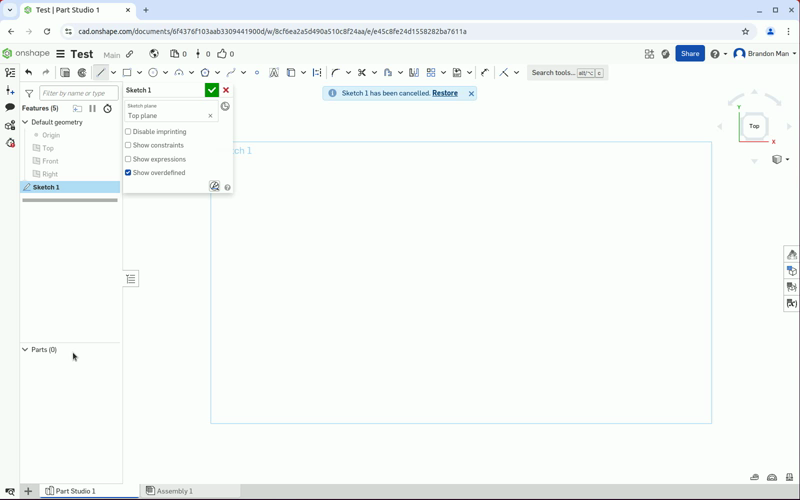
key_down(shift)
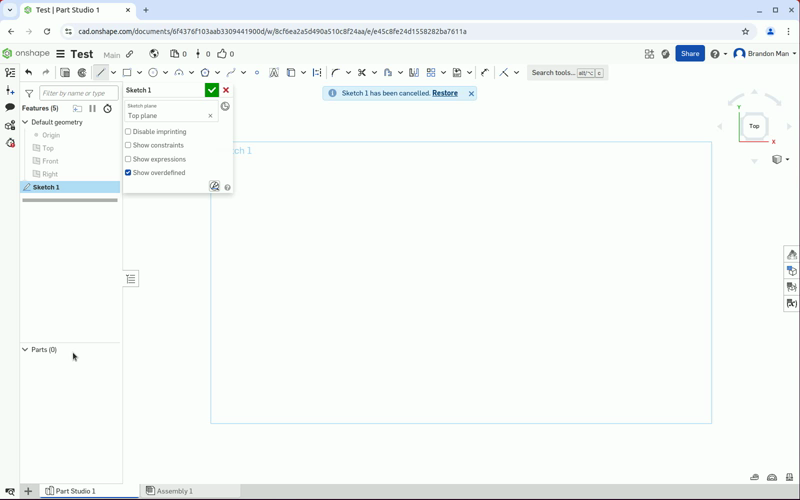
mouse_move(392, 355)
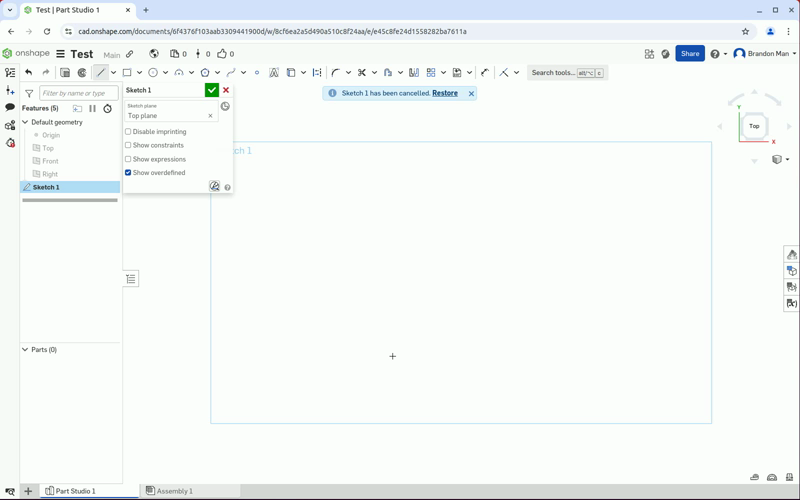
click(392, 355)
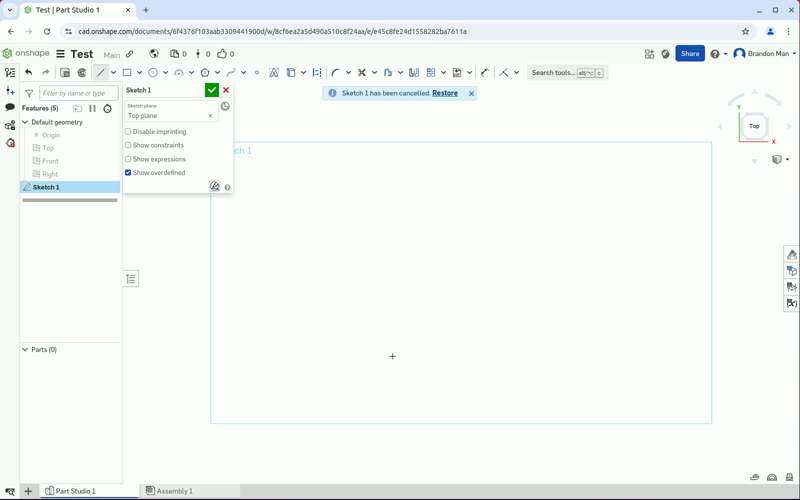
key_up(shift)
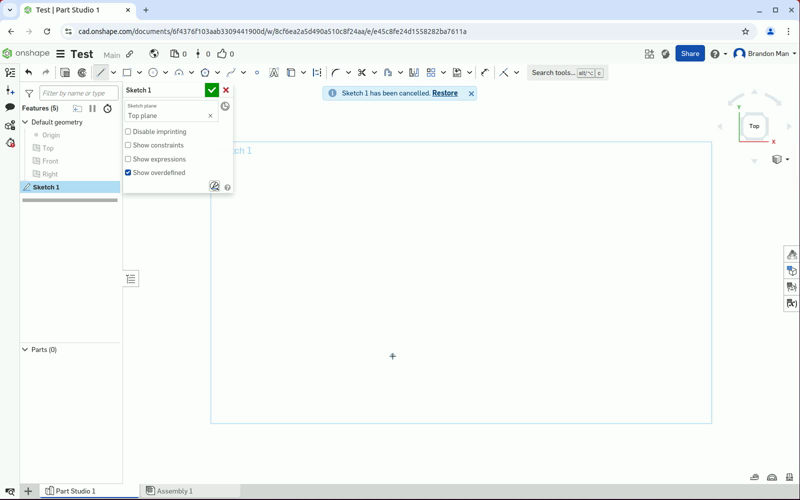
key_down(shift)
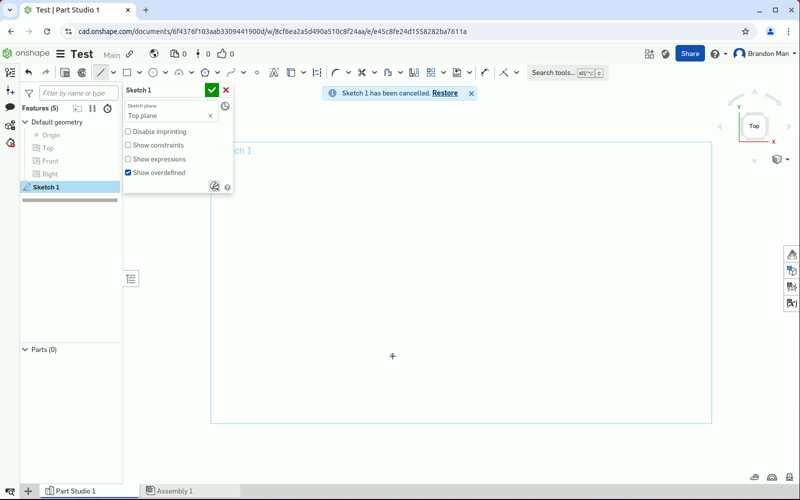
mouse_move(542, 355)
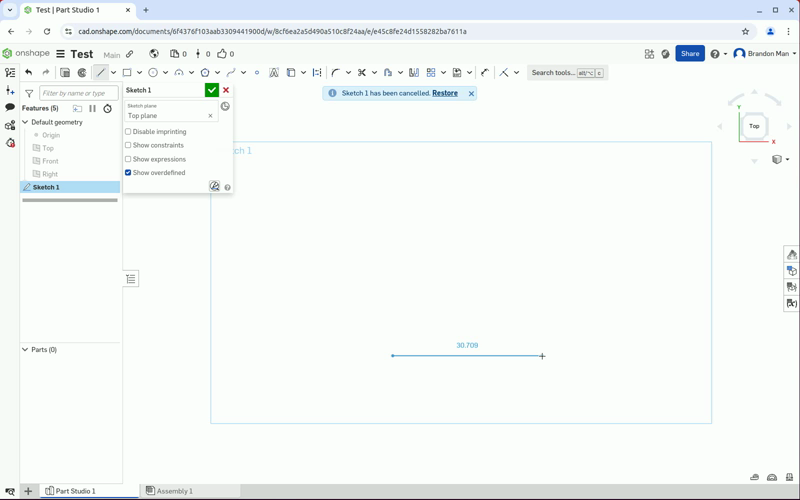
click(542, 355)
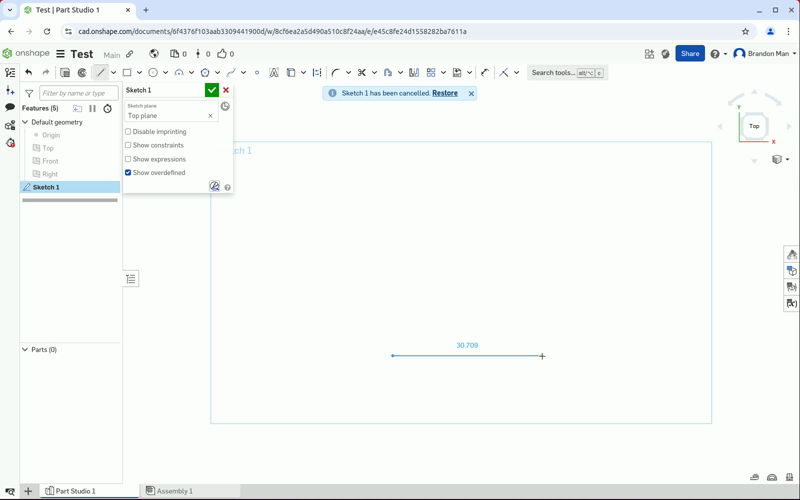
key_up(shift)
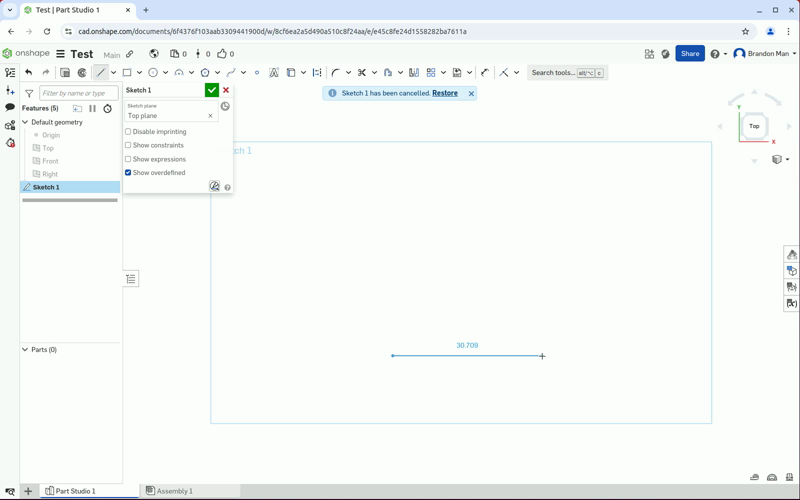
key_down(shift)
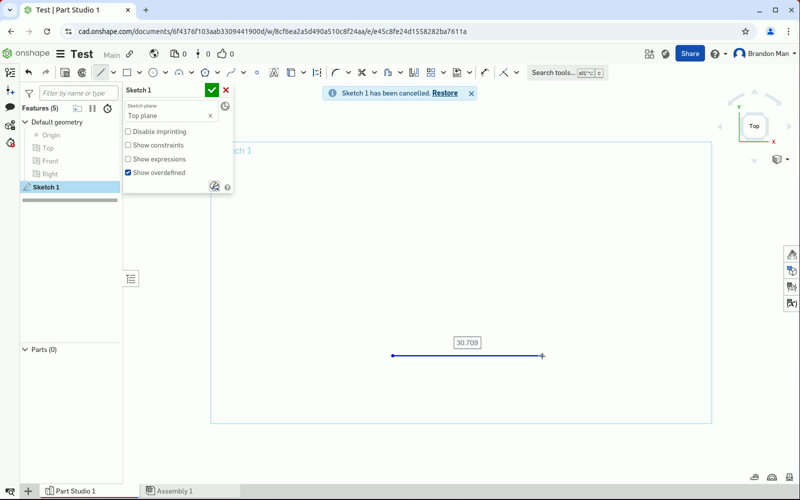
mouse_move(542, 205)
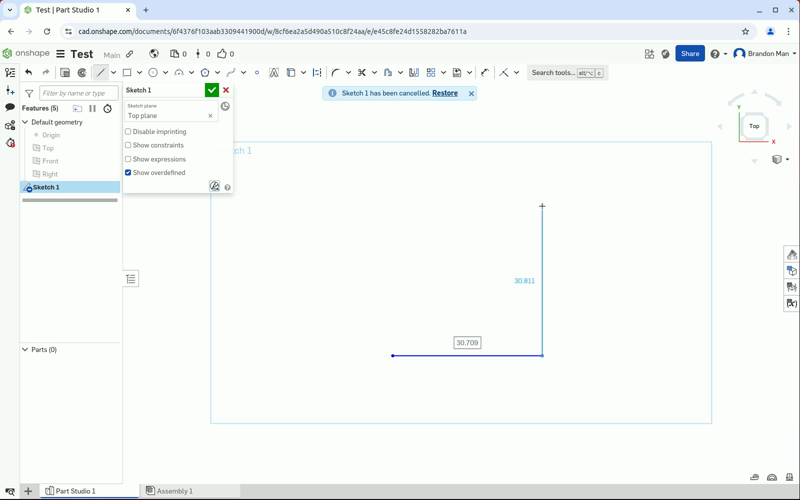
click(542, 205)
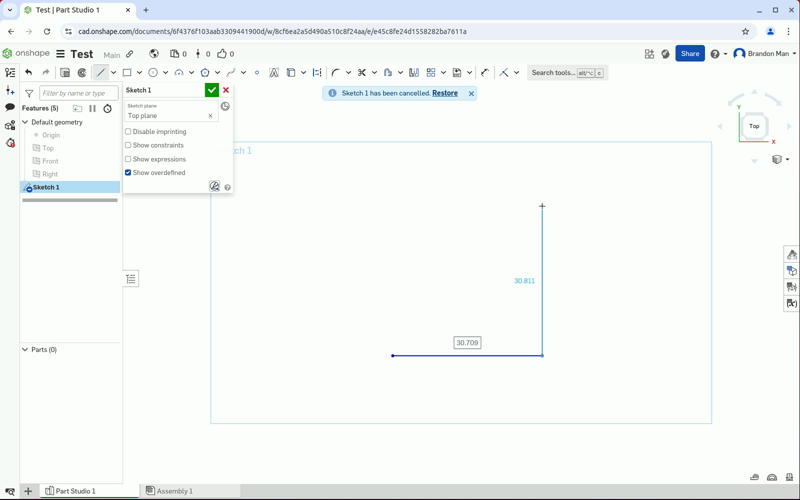
key_up(shift)
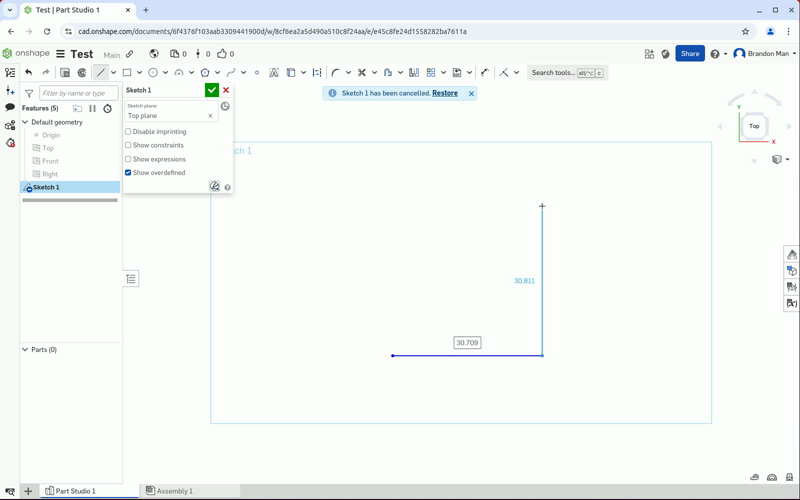
key_down(shift)
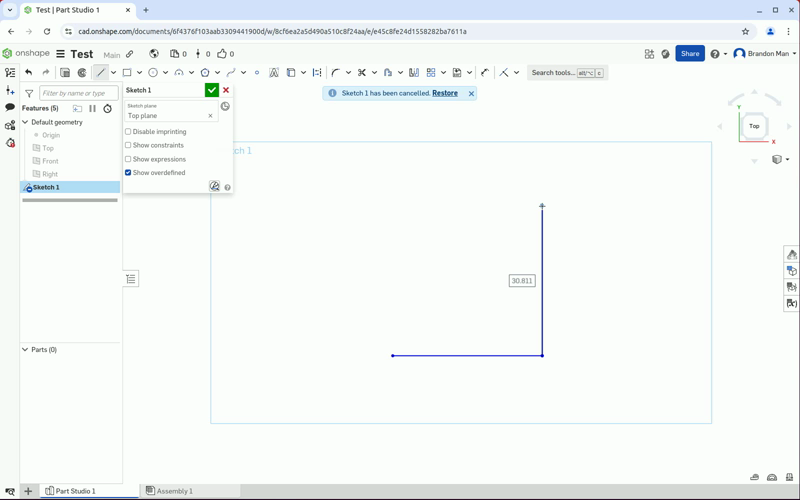
mouse_move(392, 205)
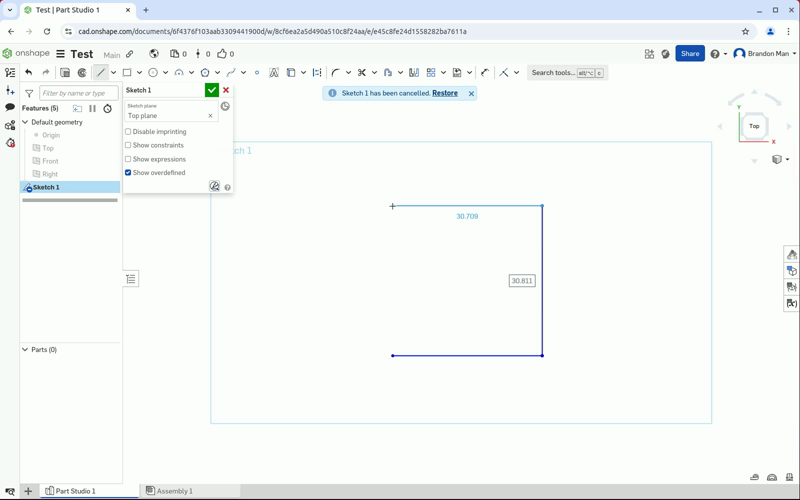
click(392, 205)
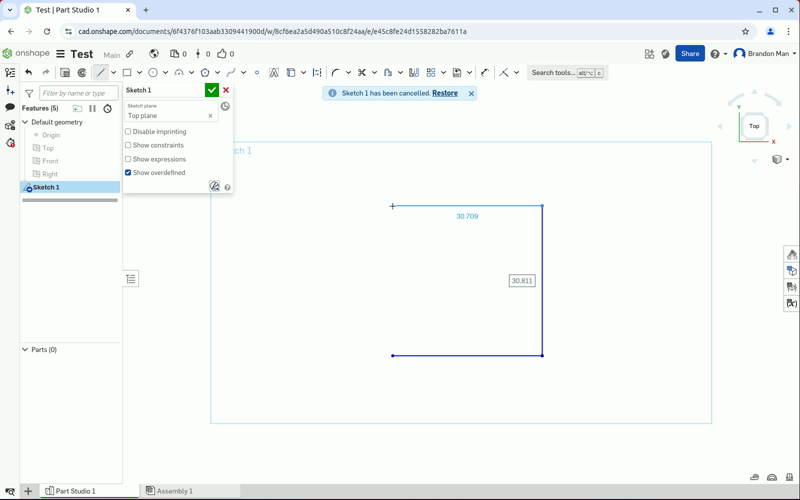
key_up(shift)
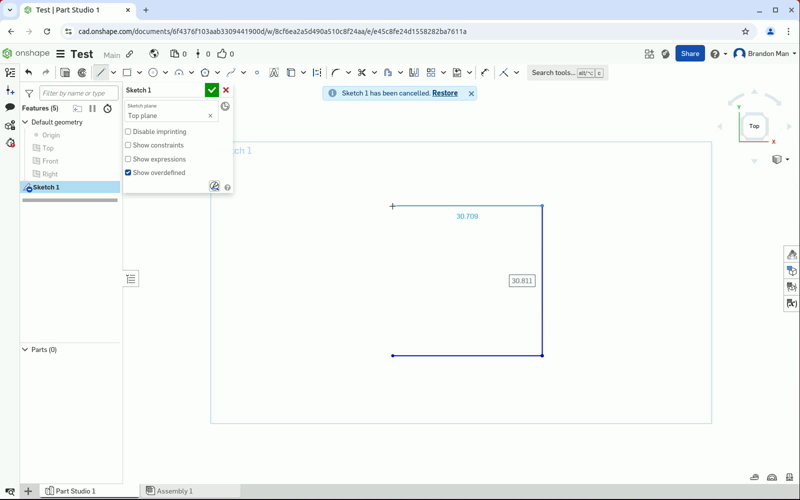
key_down(shift)
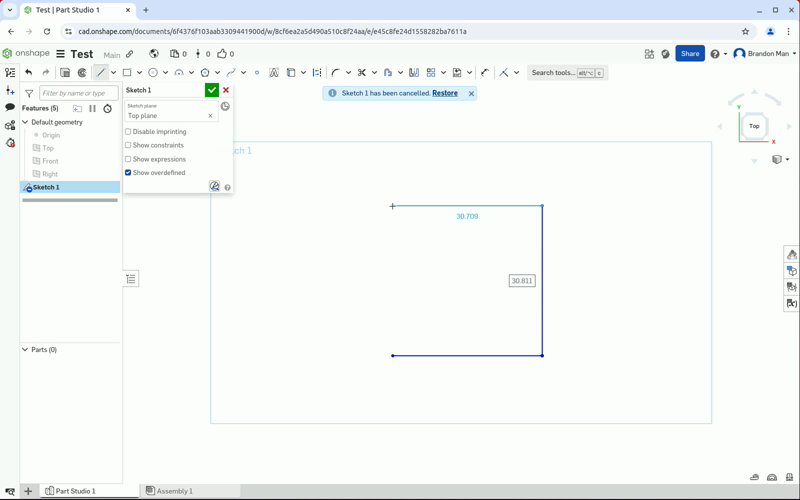
mouse_move(392, 355)
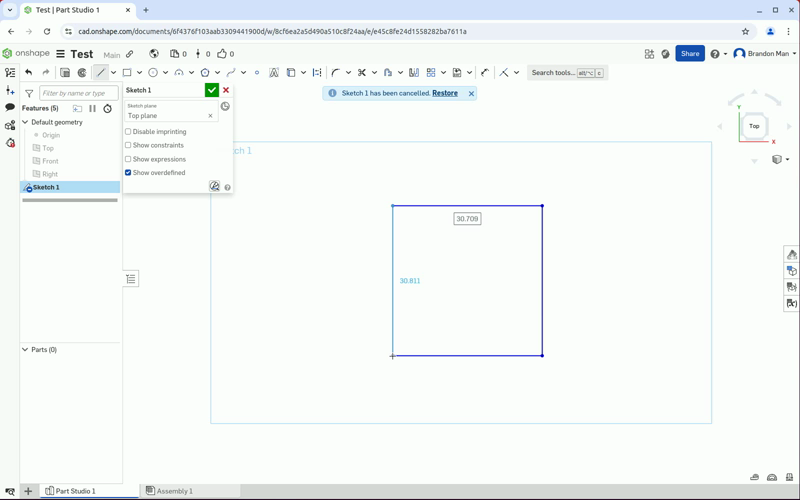
key_up(shift)
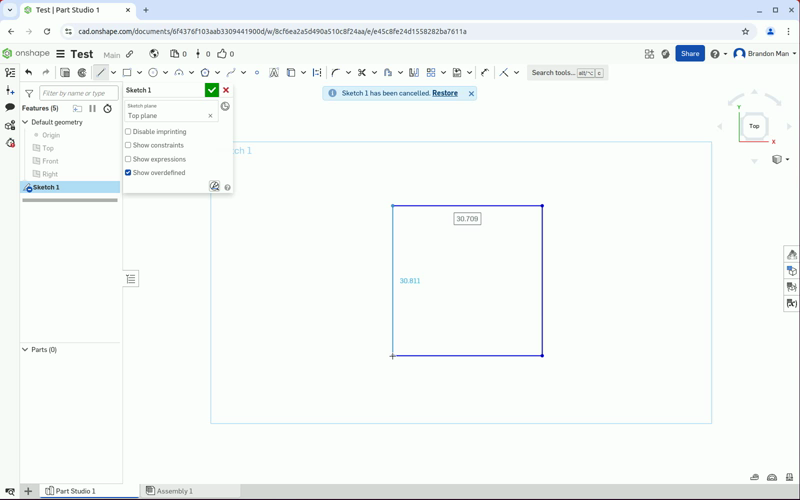
click(392, 355)
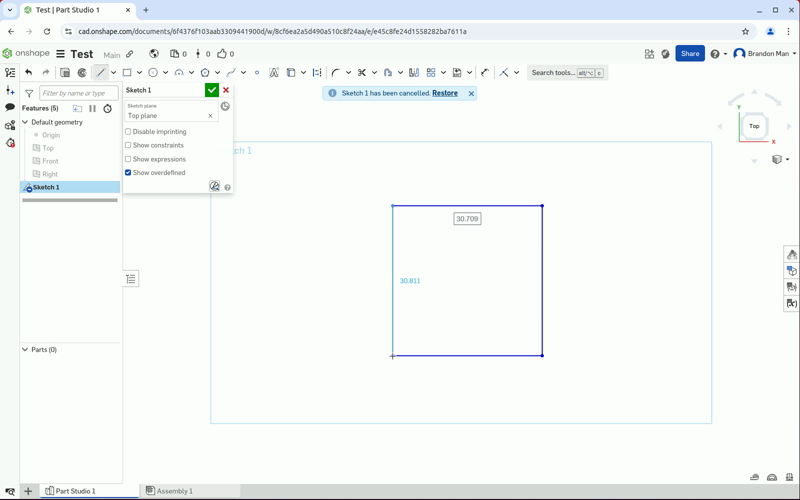
key(esc)
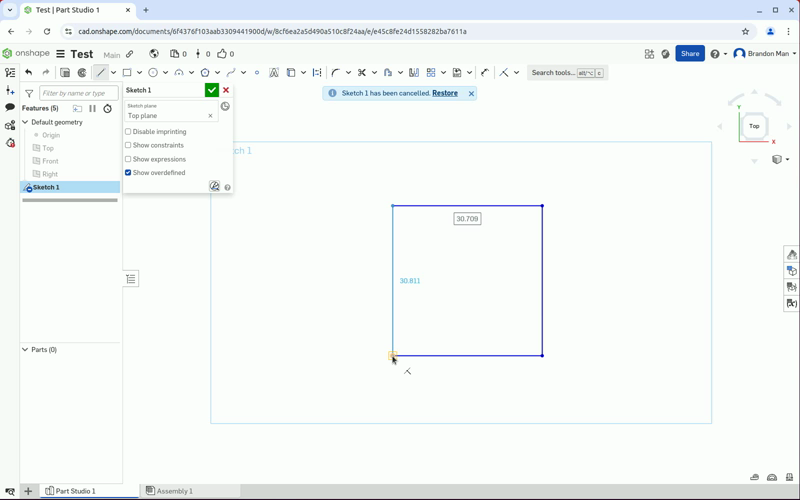
mouse_move(496, 224)
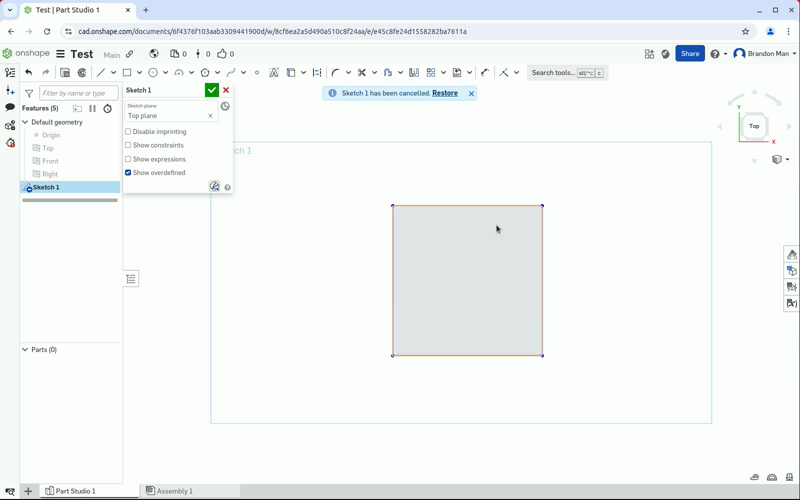
click(496, 224)
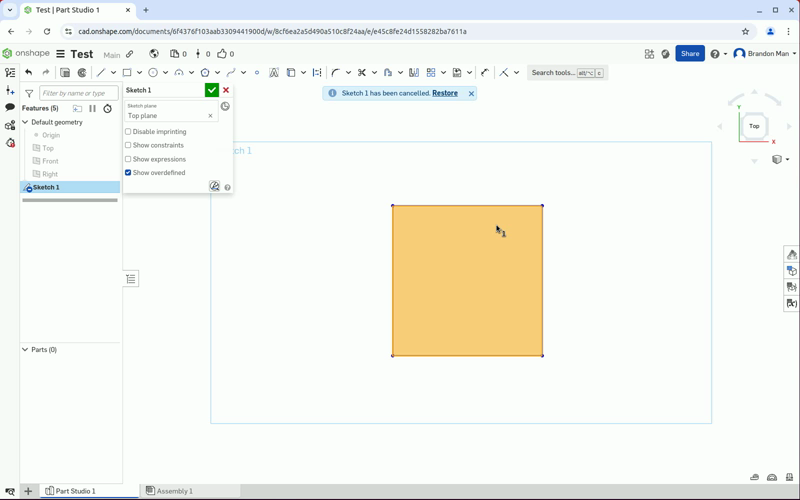
mouse_move(73, 352)
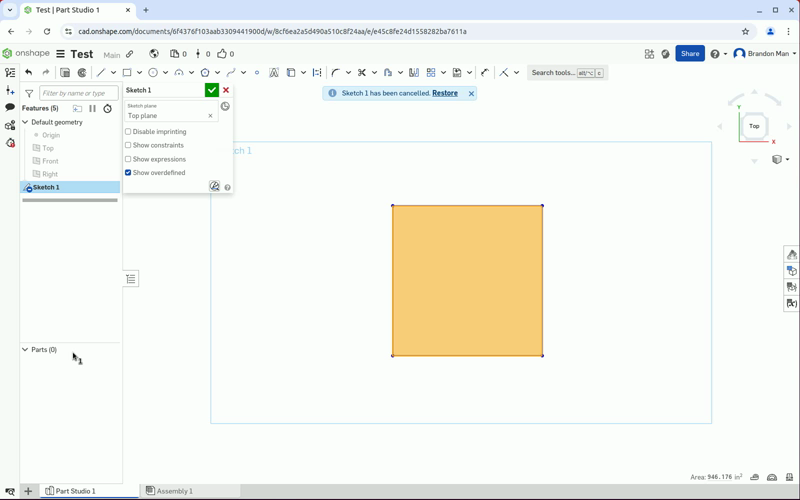
key(shift+y)
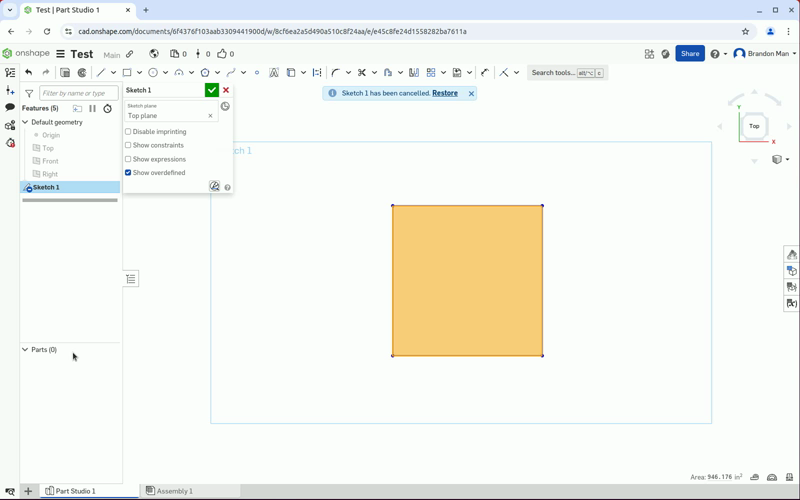
key(shift+e)
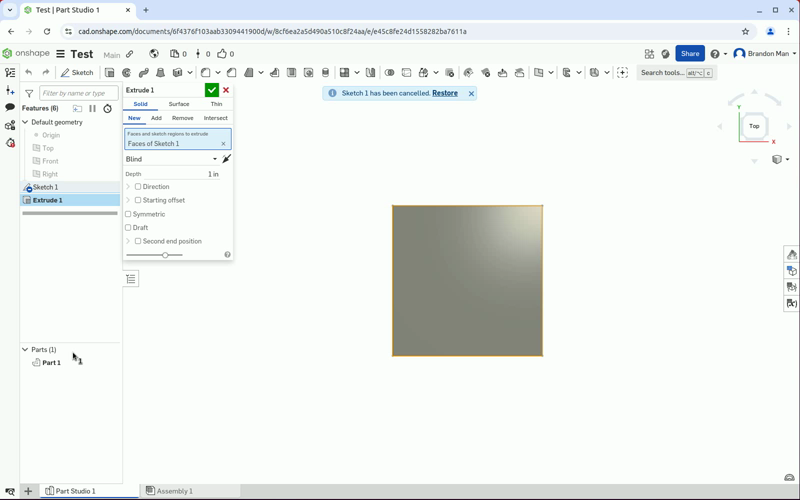
mouse_move(143, 106)
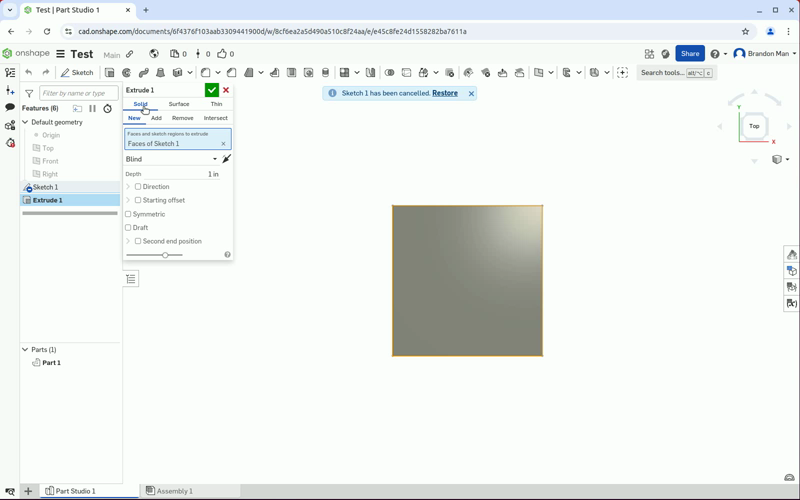
click(143, 106)
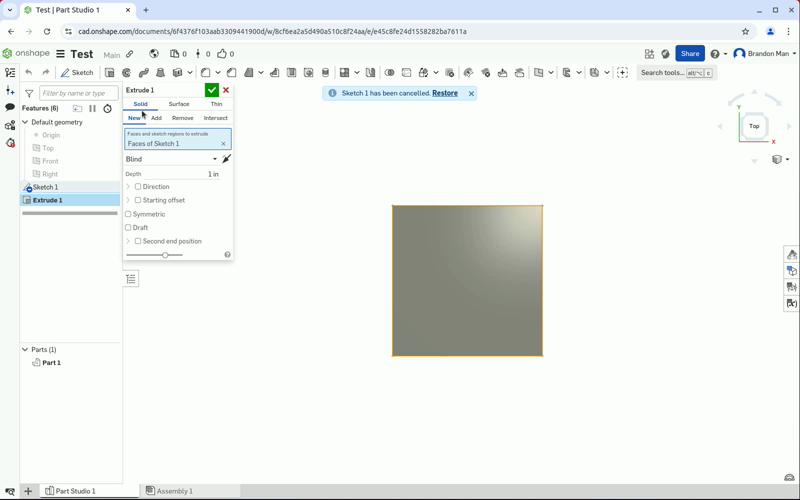
mouse_move(137, 120)
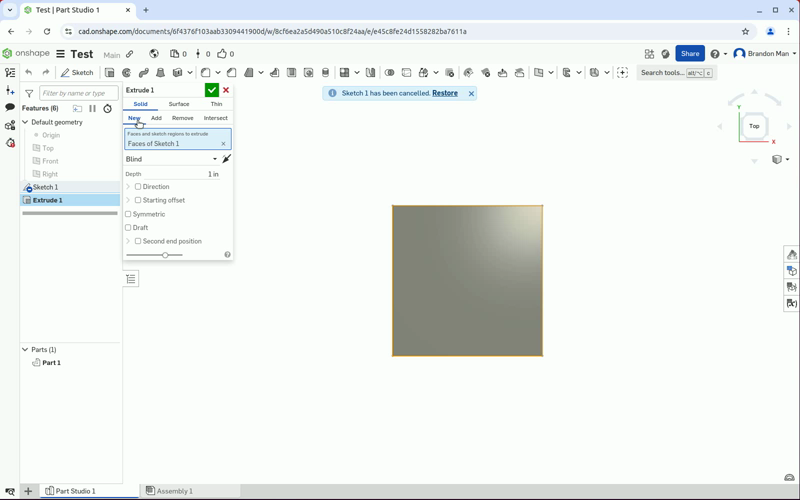
click(137, 120)
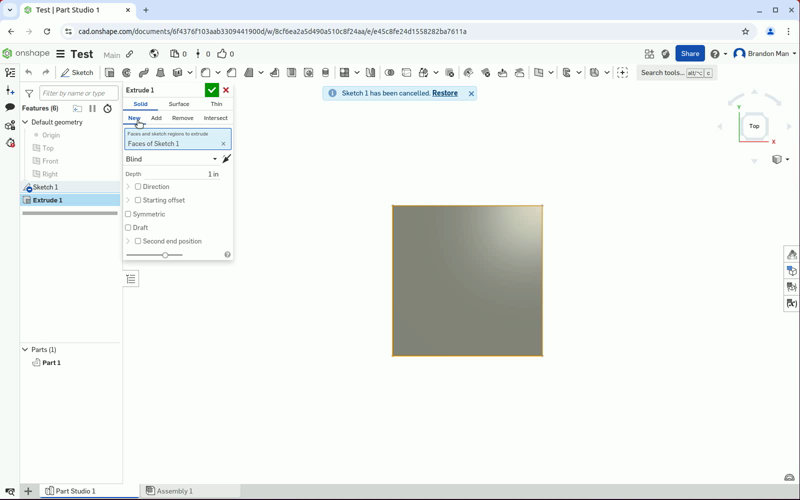
key(tab, 4)
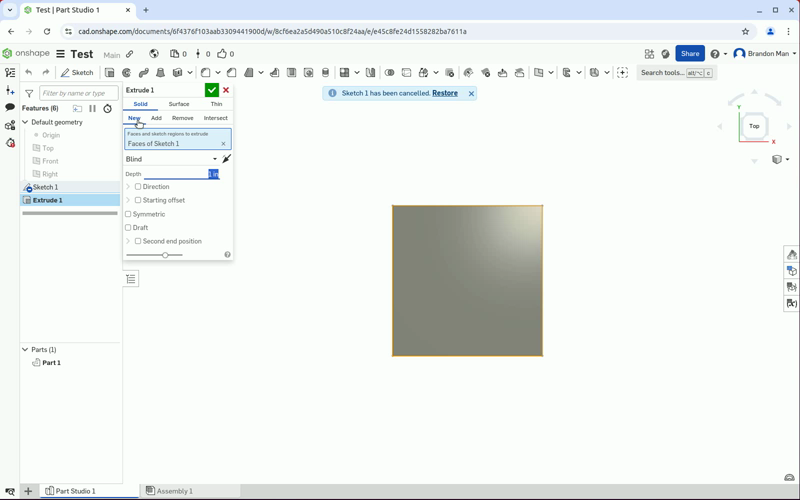
text(23.108)
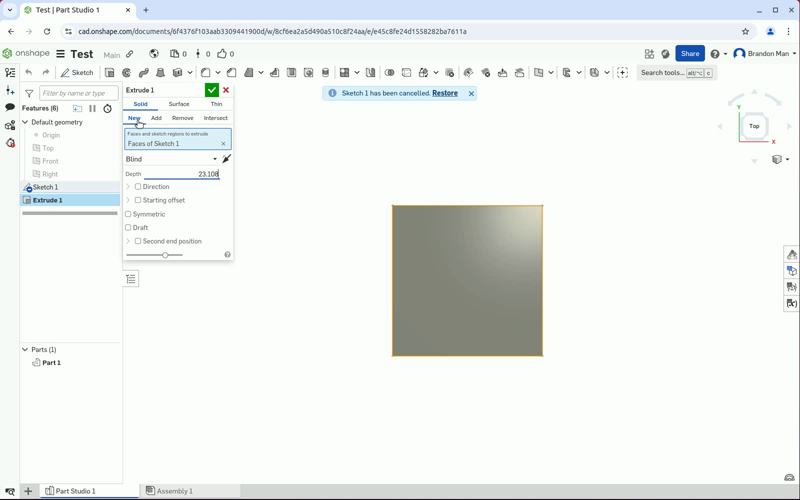
key(enter)
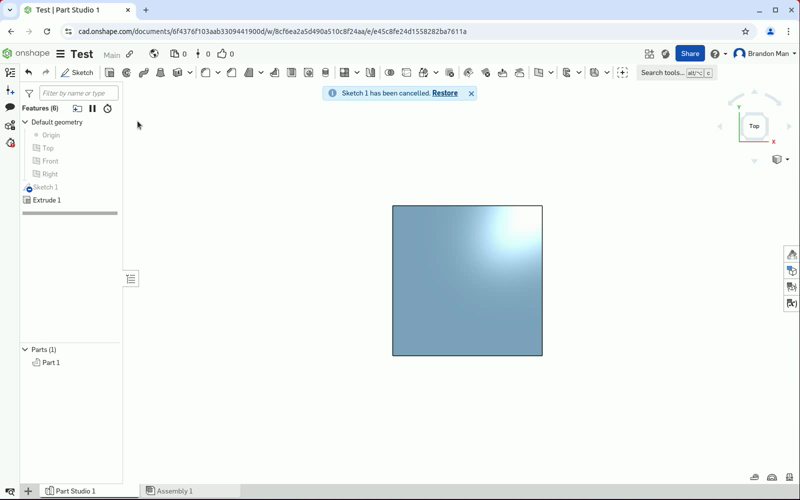
key(shift+h)
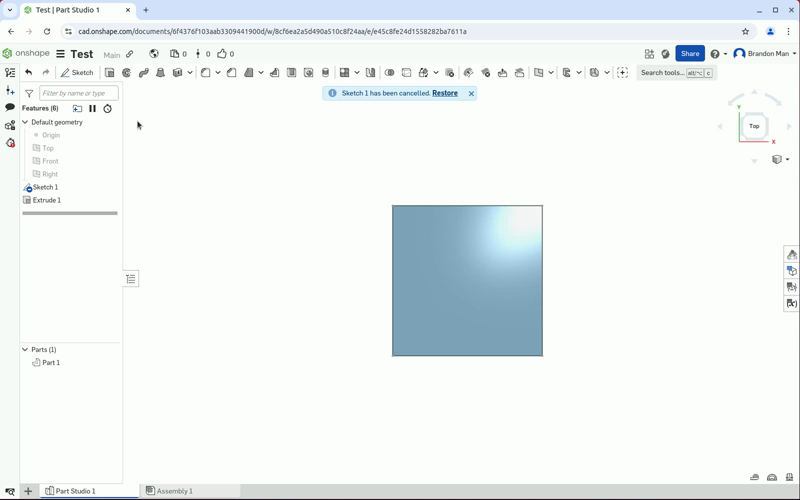
key(shift+h)
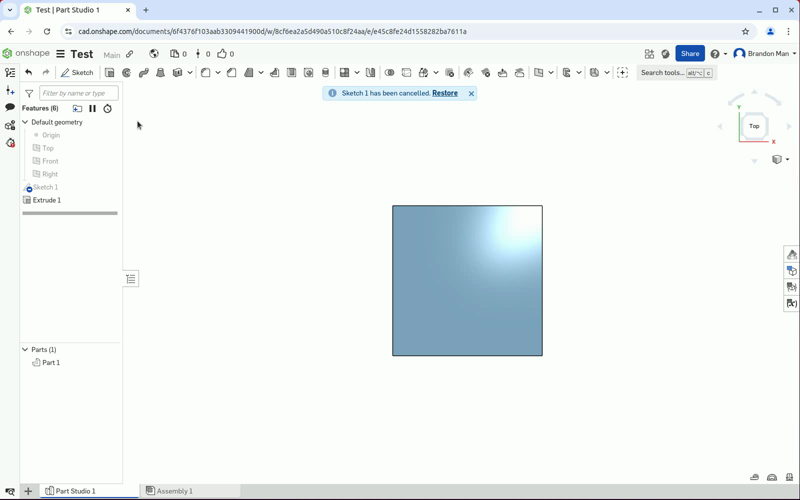
mouse_move(73, 189)
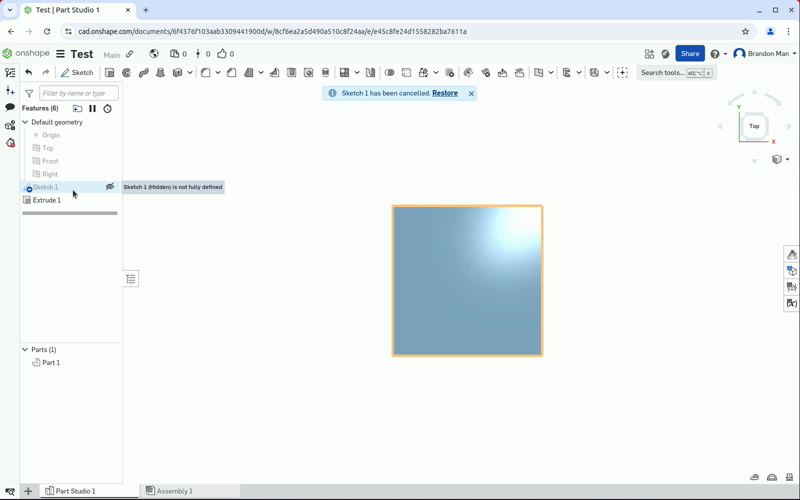
click(73, 189)
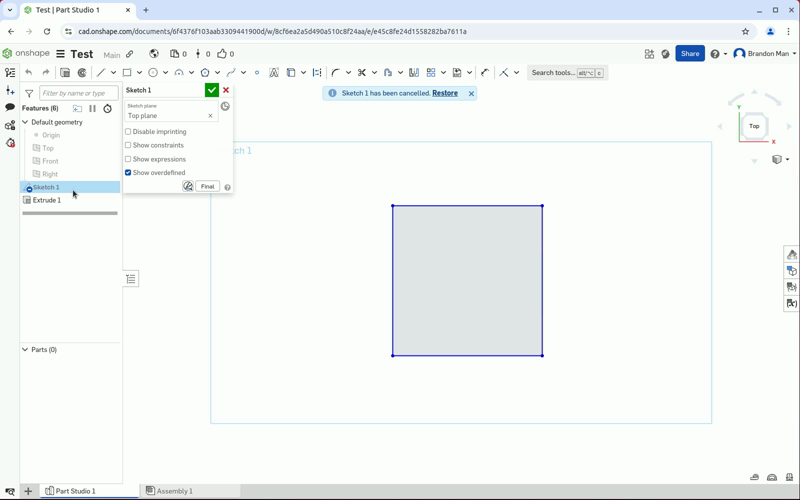
mouse_move(229, 92)
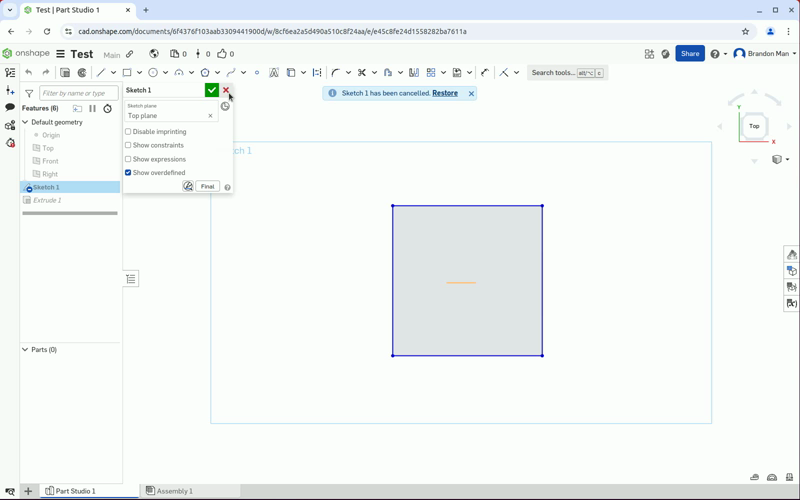
click(229, 92)
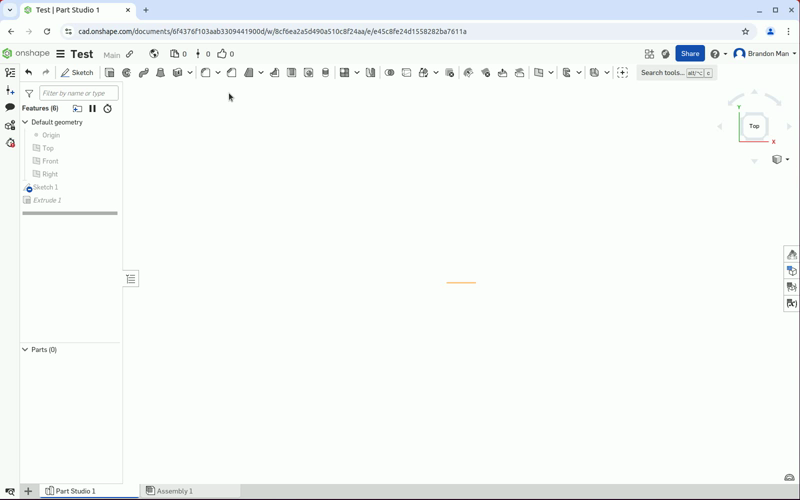
mouse_move(73, 352)
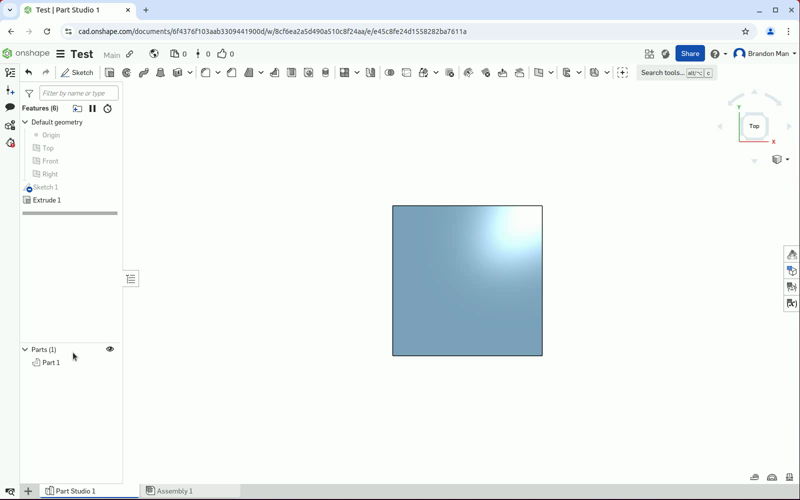
key(y)
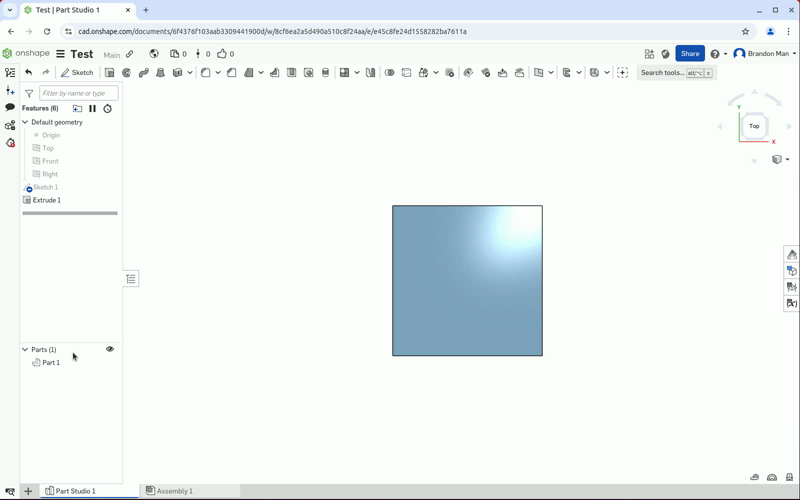
key(shift+p)
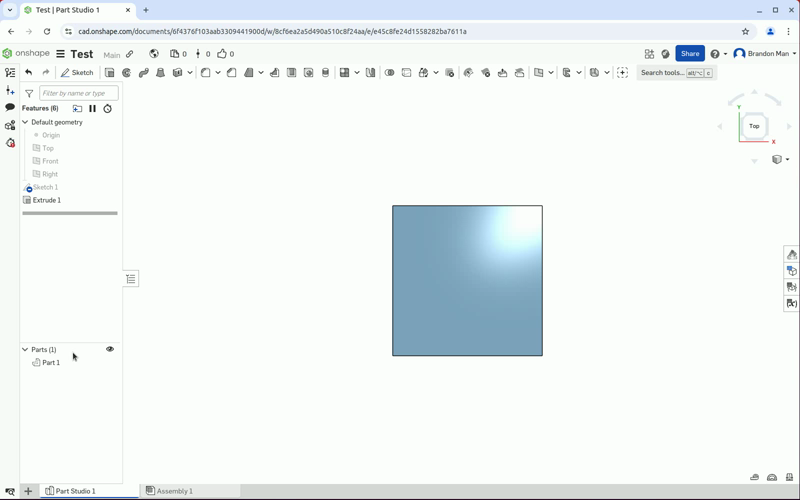
key(space)
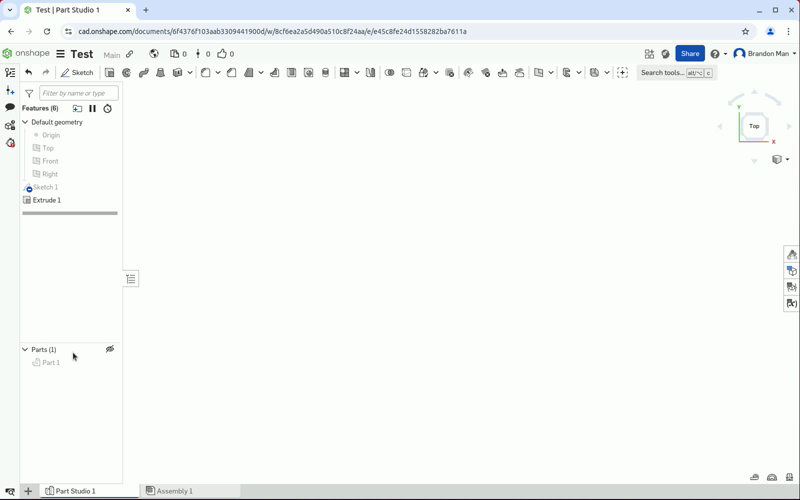
key_down(shift)
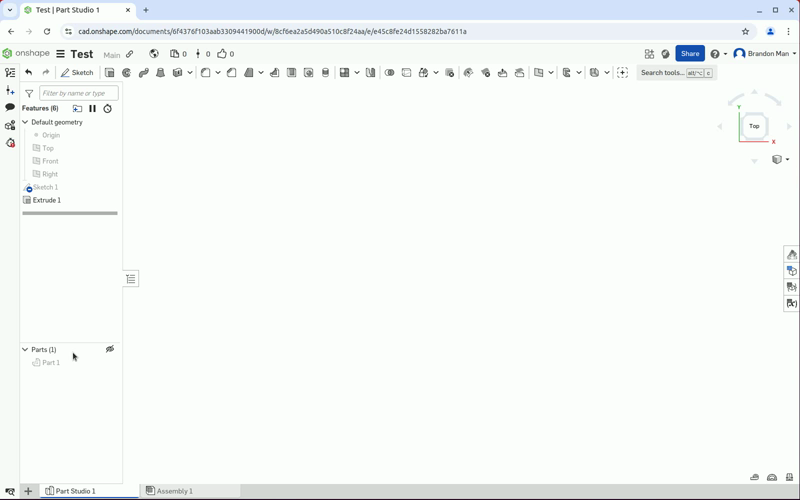
key(up)
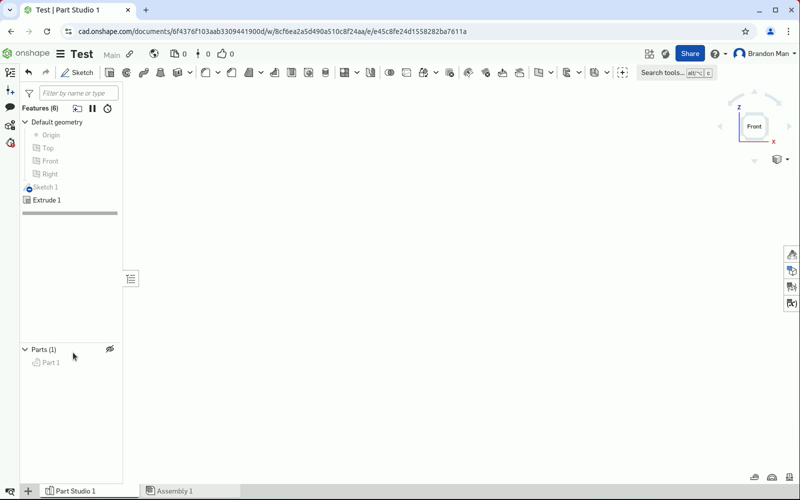
key_up(shift)
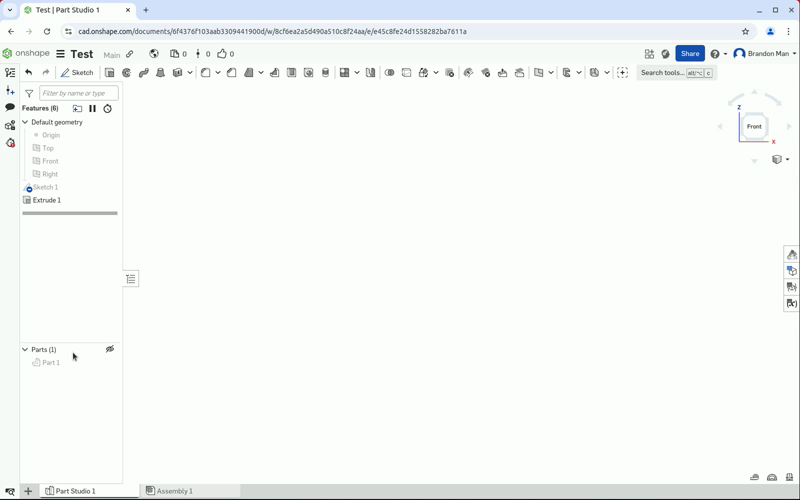
mouse_move(73, 352)
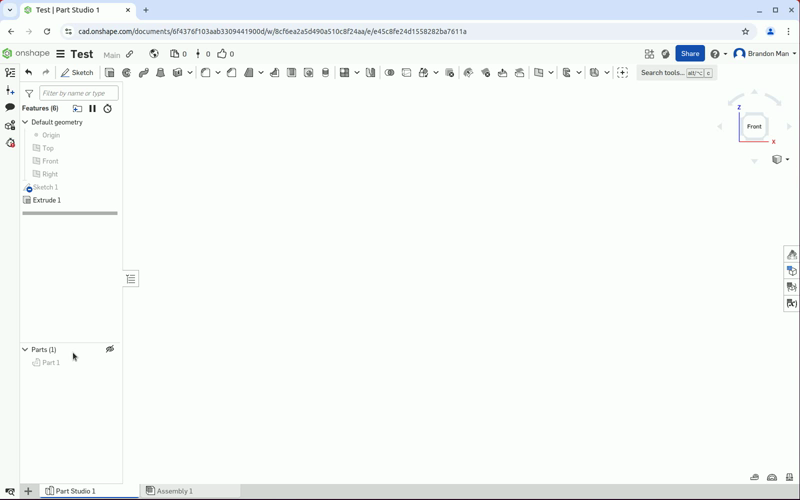
key(shift+y)
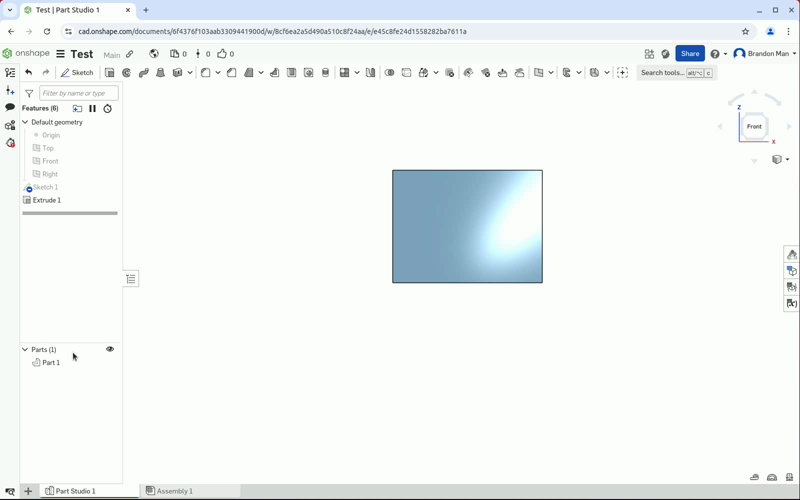
mouse_move(541, 75)
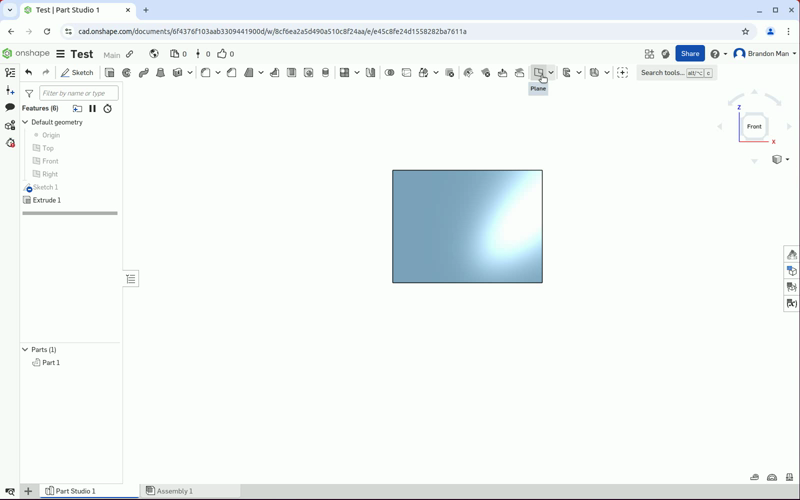
click(541, 75)
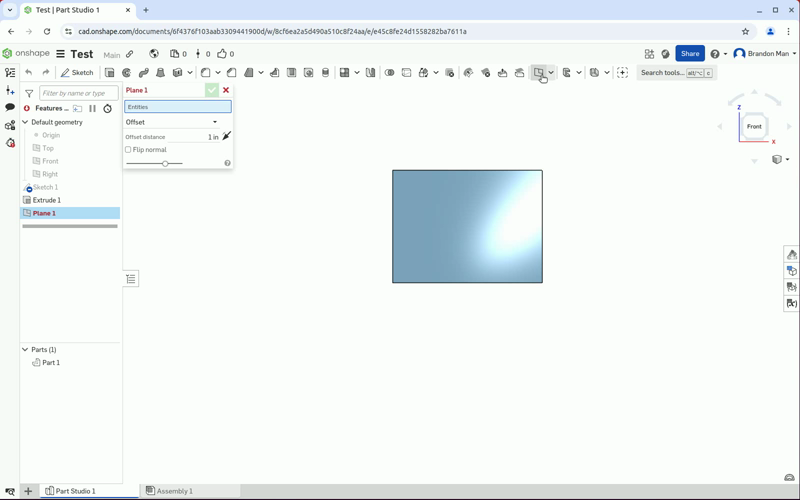
mouse_move(73, 163)
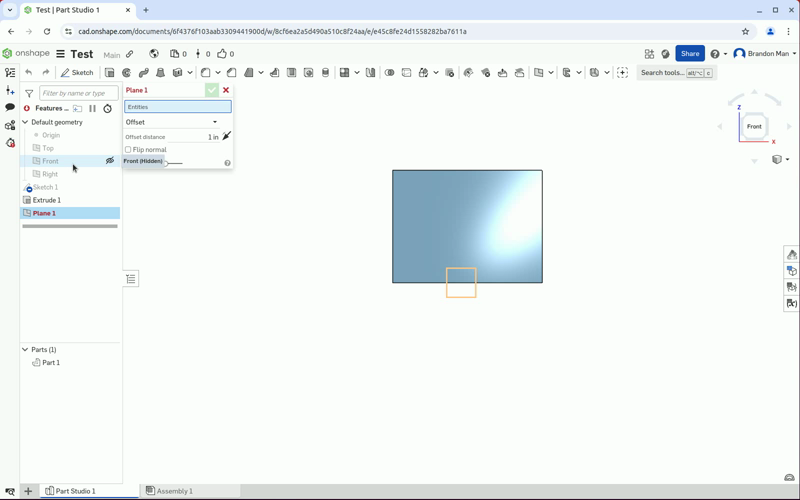
click(73, 163)
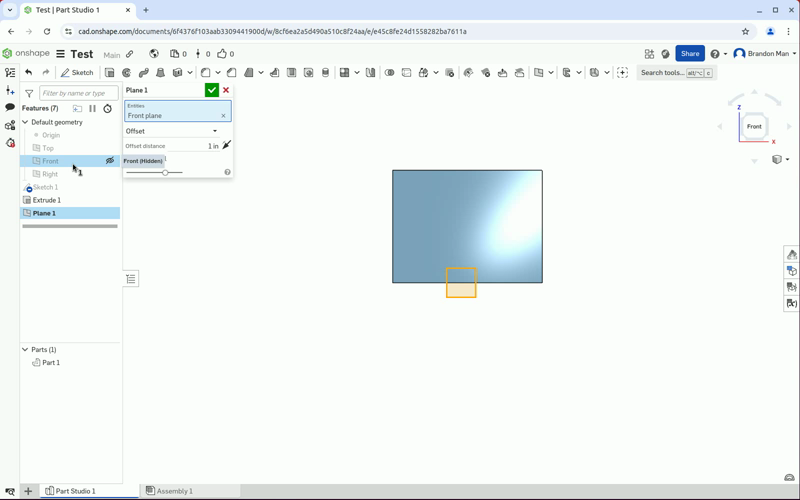
key(tab, 2)
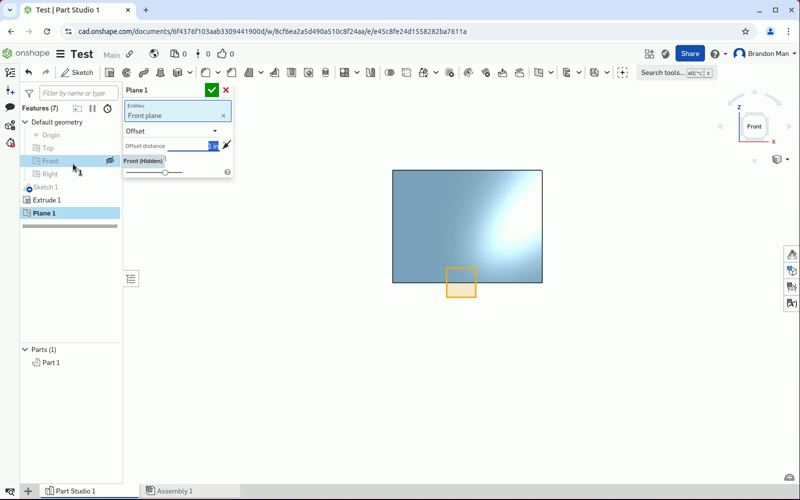
text(14.913)
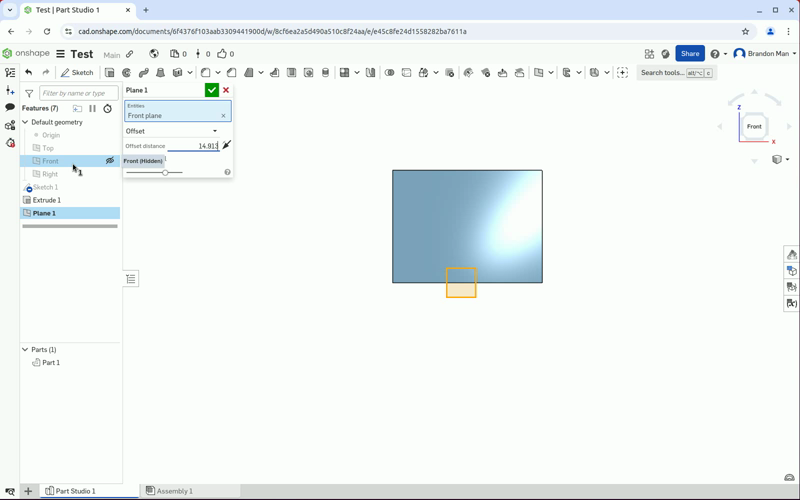
key(enter, 2)
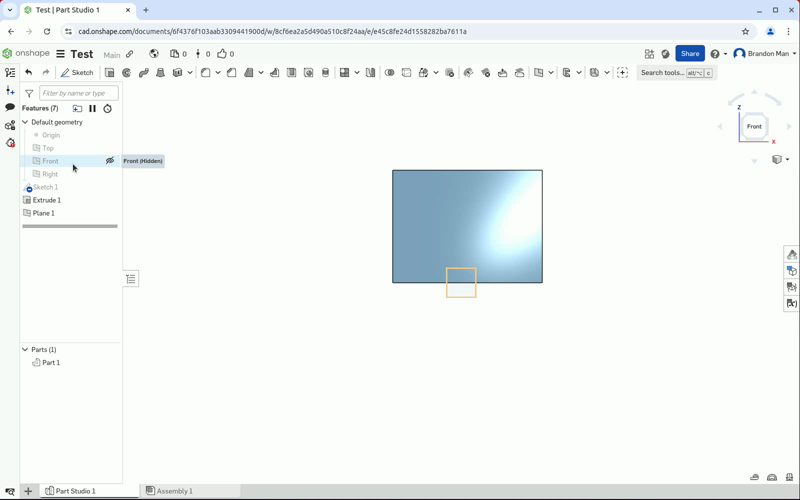
key(shift+s)
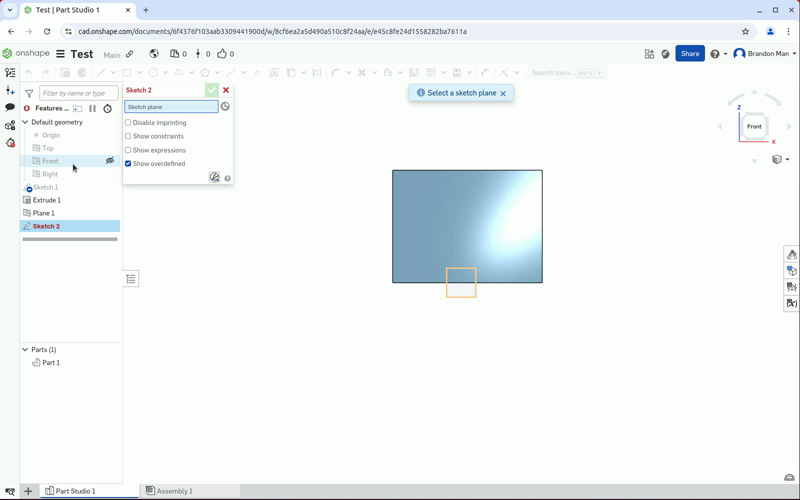
mouse_move(73, 215)
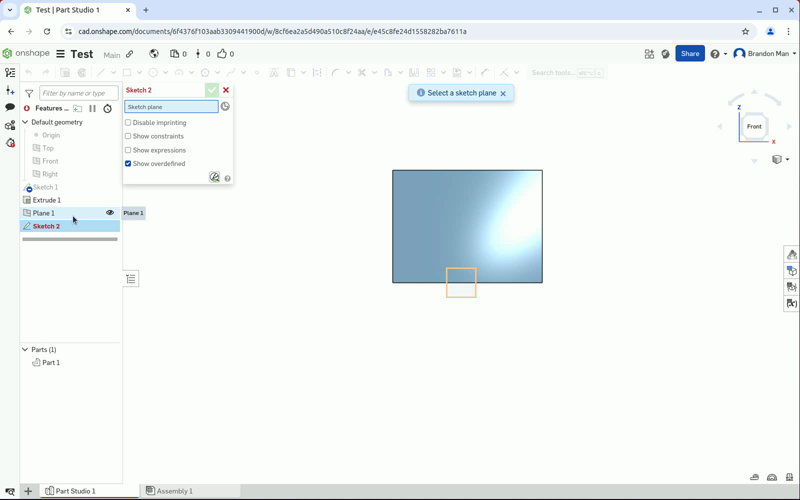
click(73, 215)
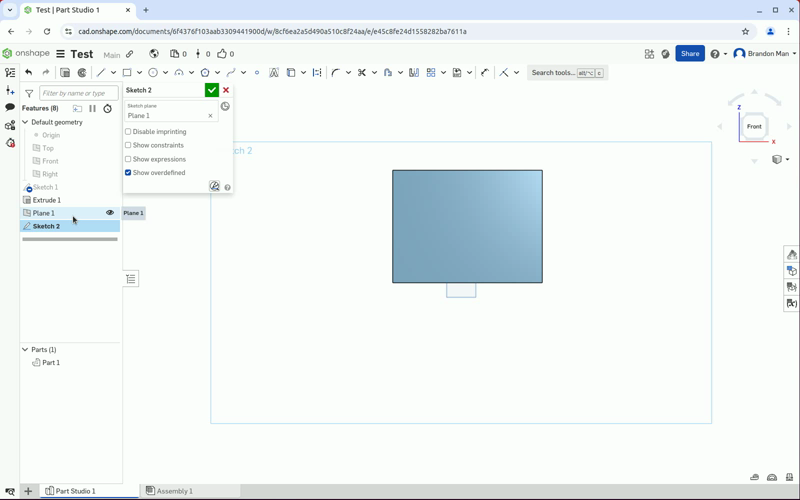
mouse_move(73, 352)
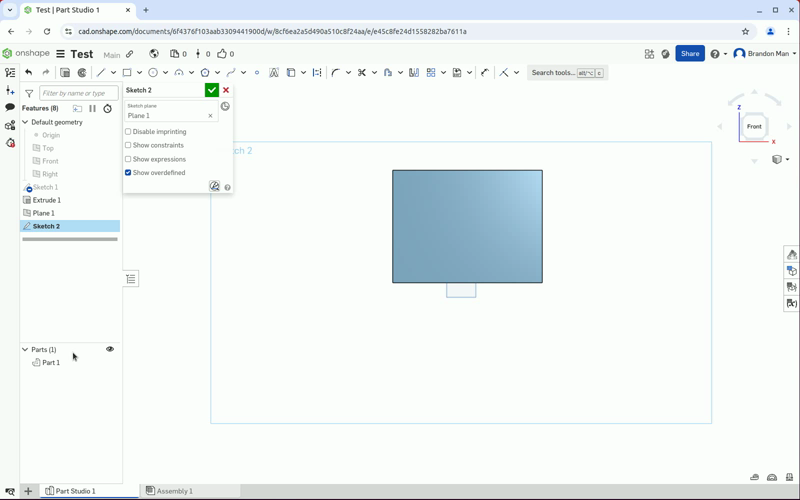
key(y)
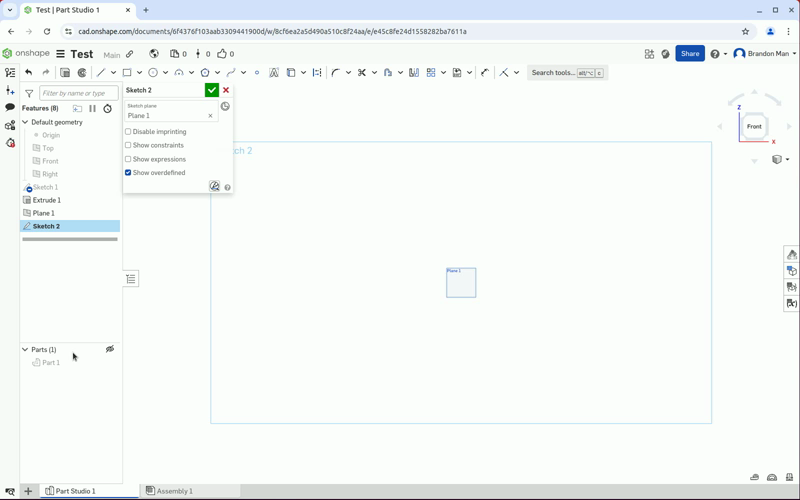
key(l)
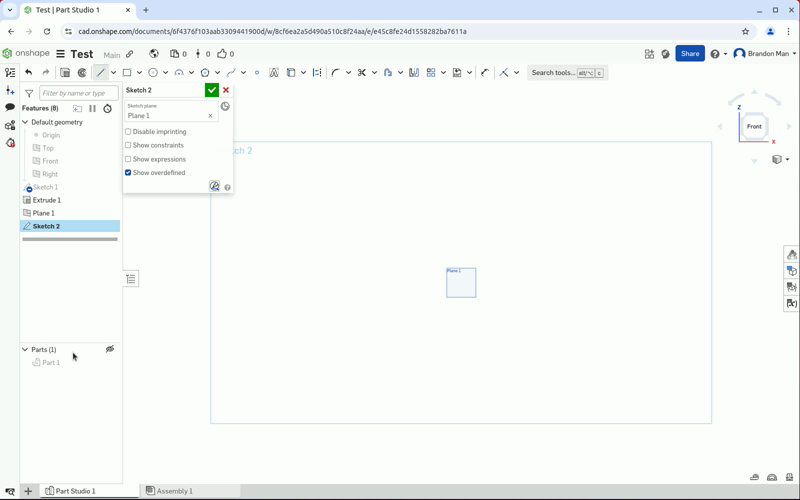
key_down(shift)
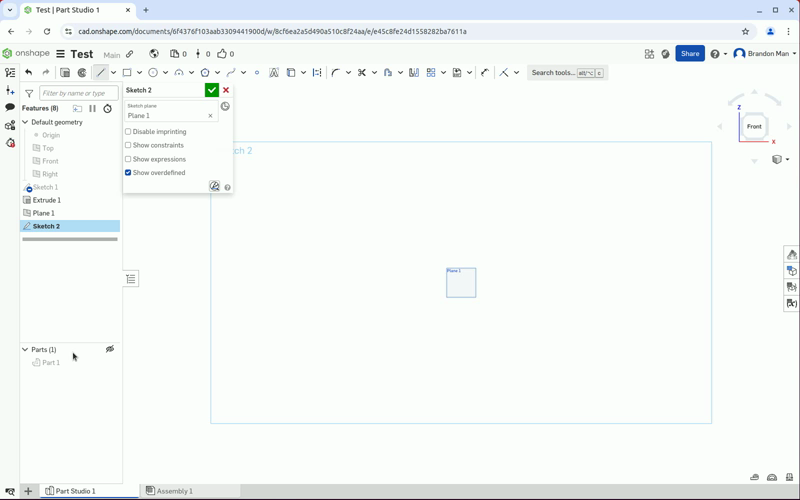
mouse_move(419, 255)
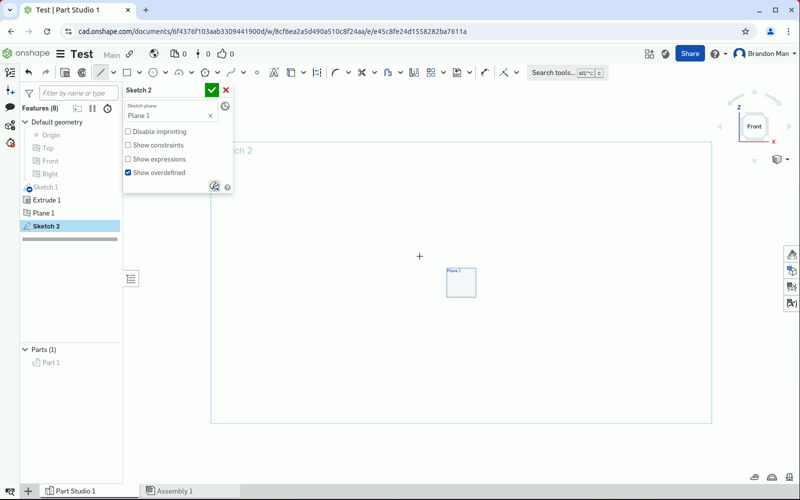
click(419, 255)
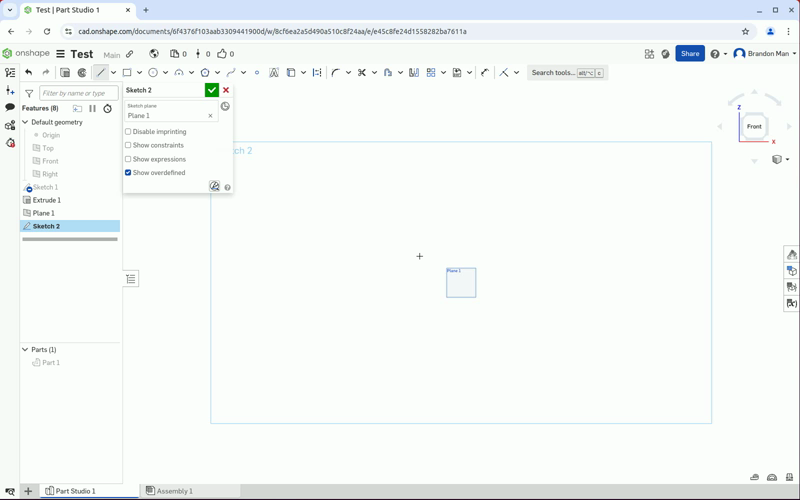
key_up(shift)
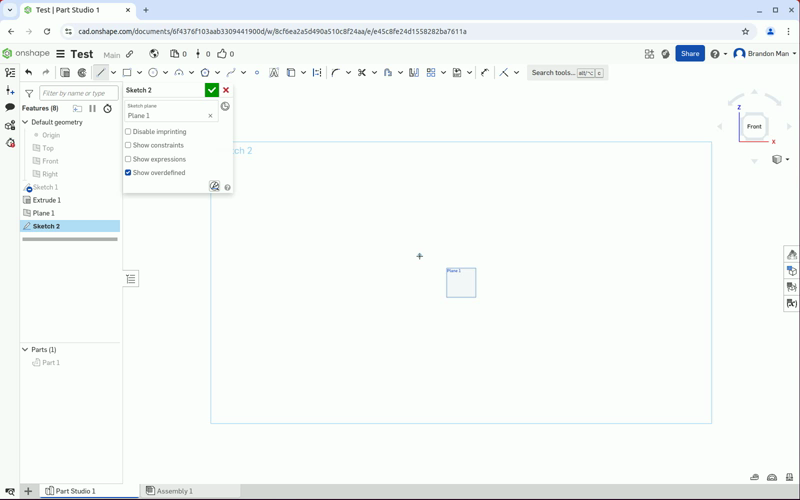
key_down(shift)
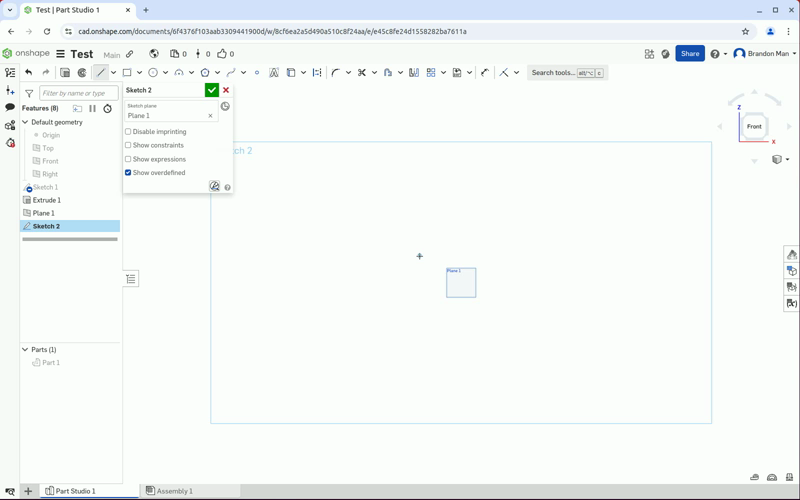
mouse_move(511, 255)
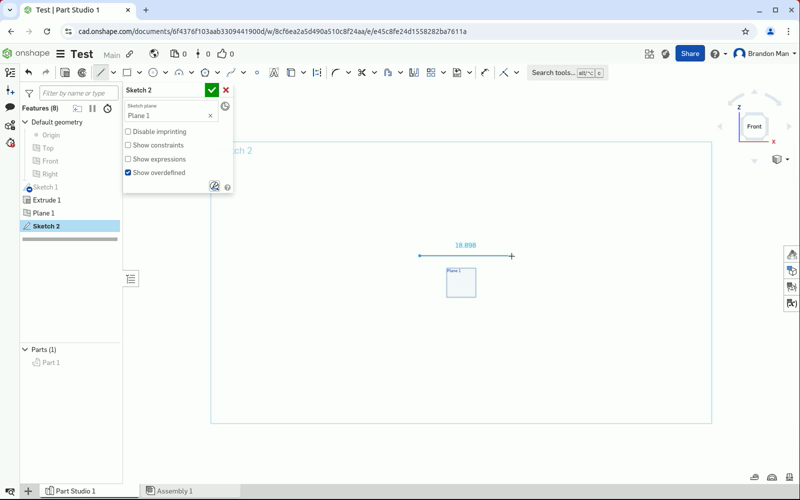
click(511, 255)
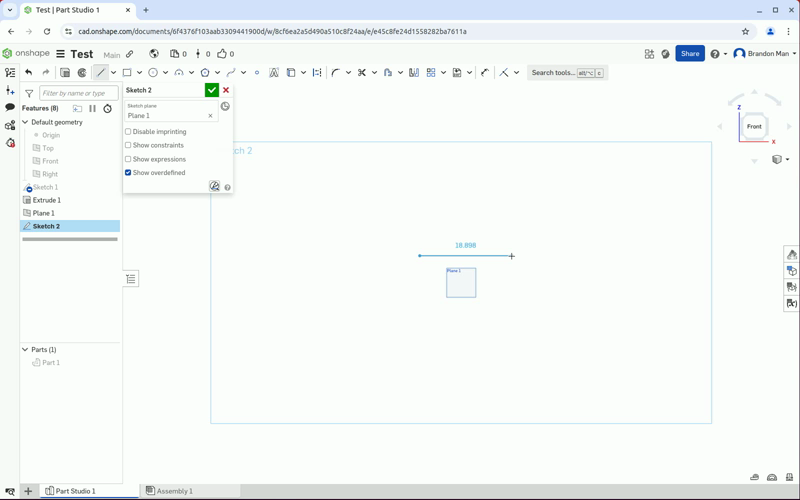
key_up(shift)
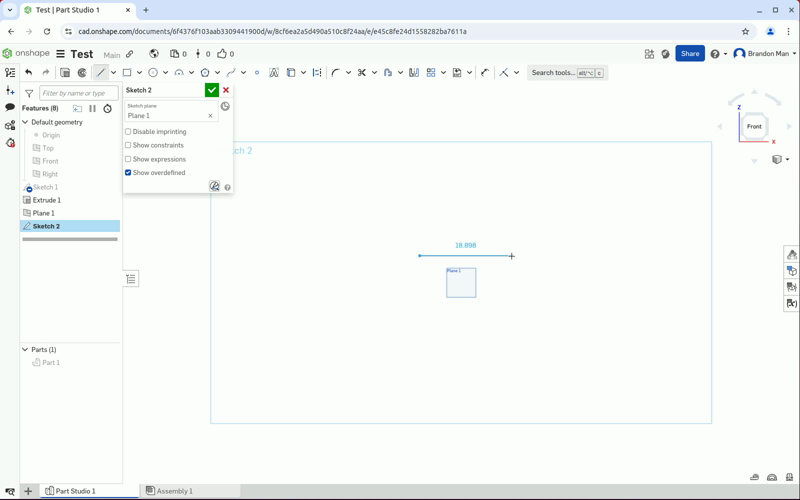
key_down(shift)
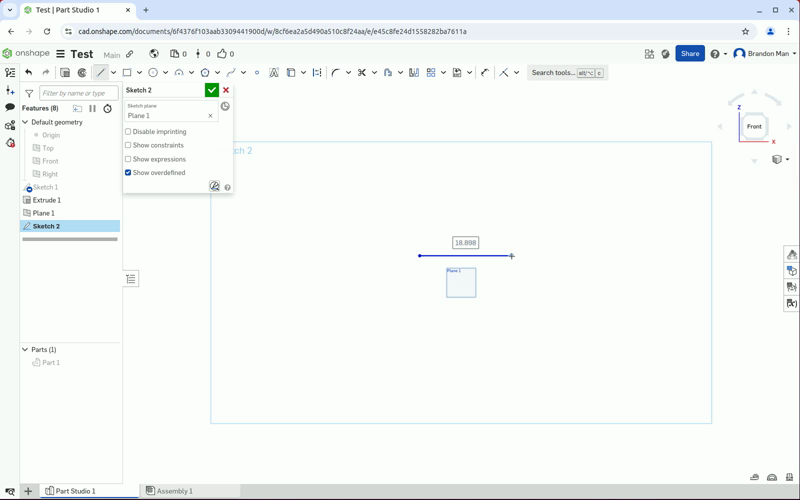
mouse_move(541, 255)
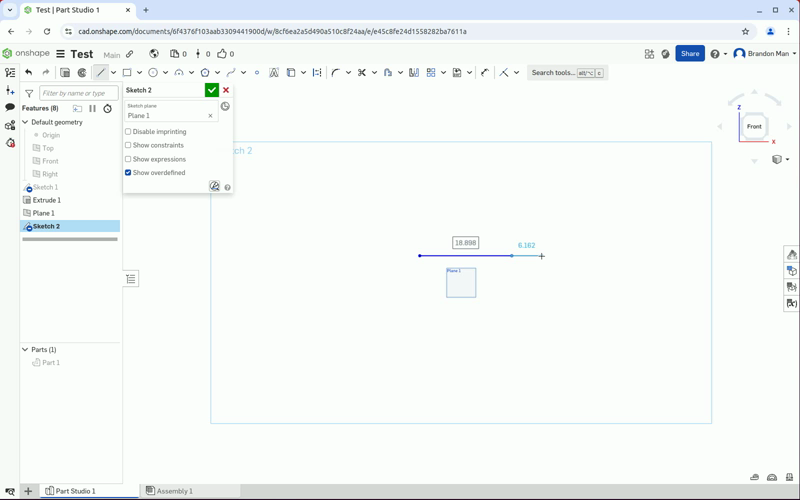
mouse_move(511, 198)
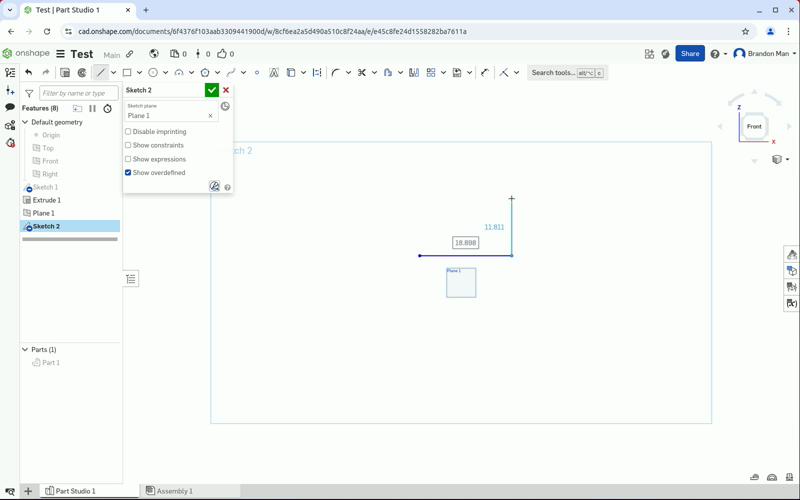
click(511, 198)
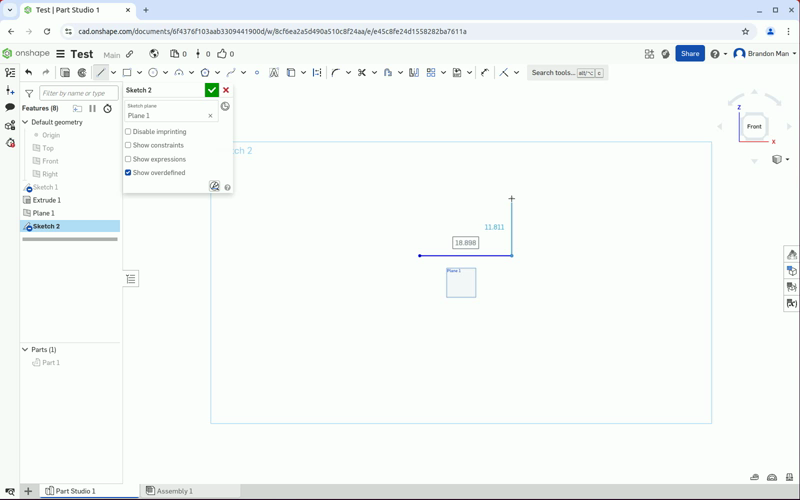
key_up(shift)
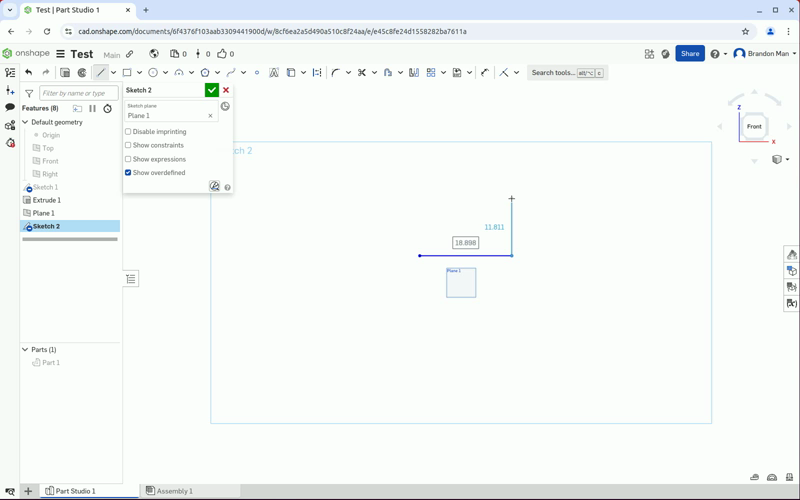
key_down(shift)
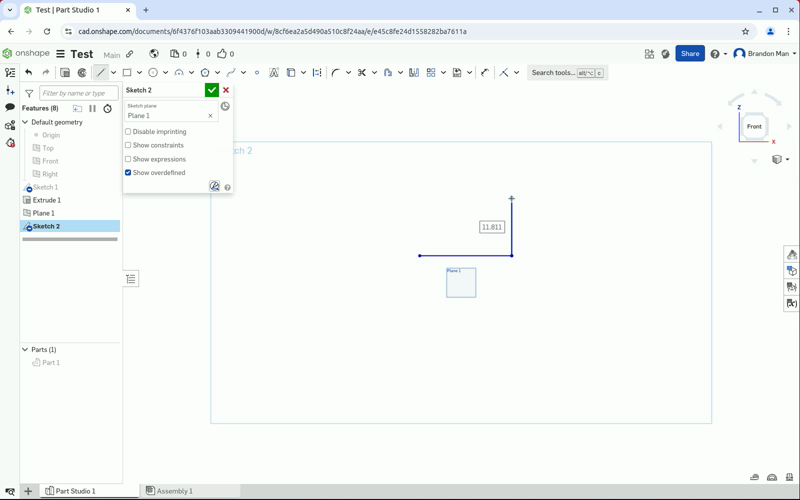
mouse_move(419, 198)
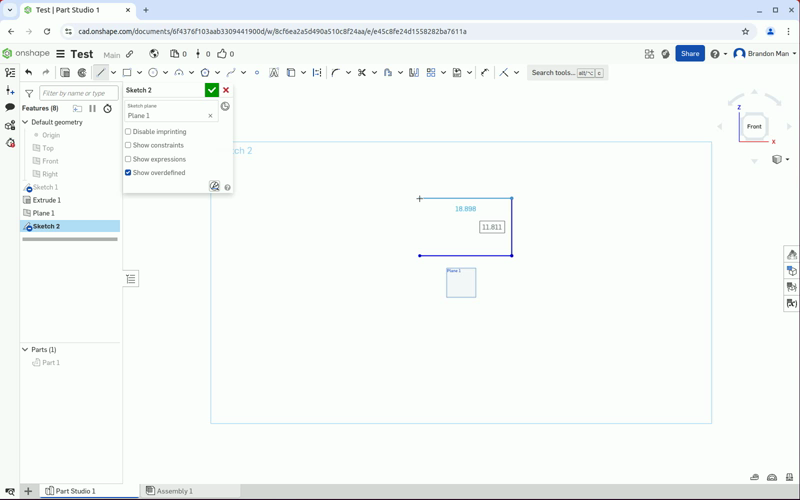
click(419, 198)
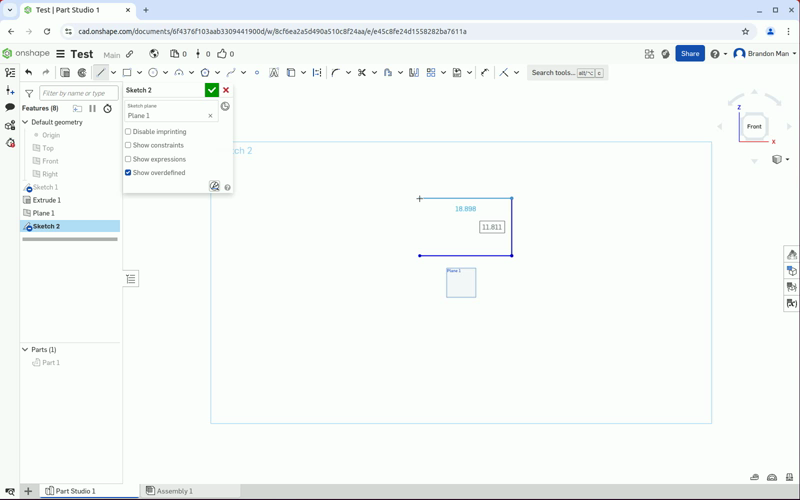
key_up(shift)
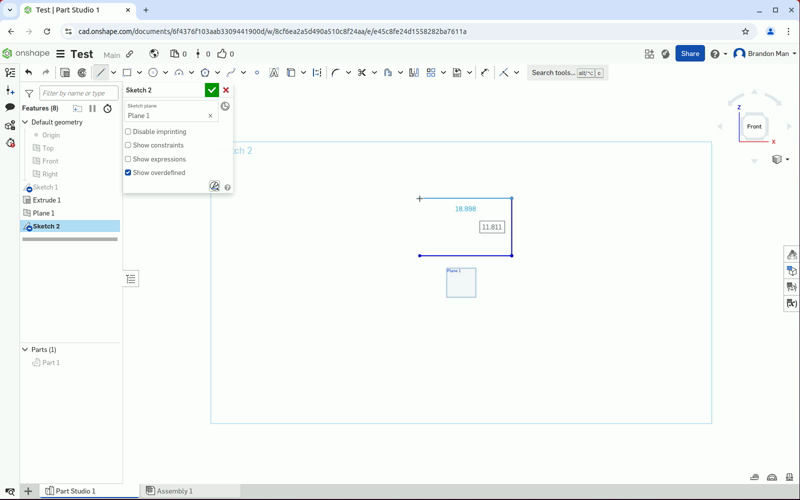
mouse_move(449, 198)
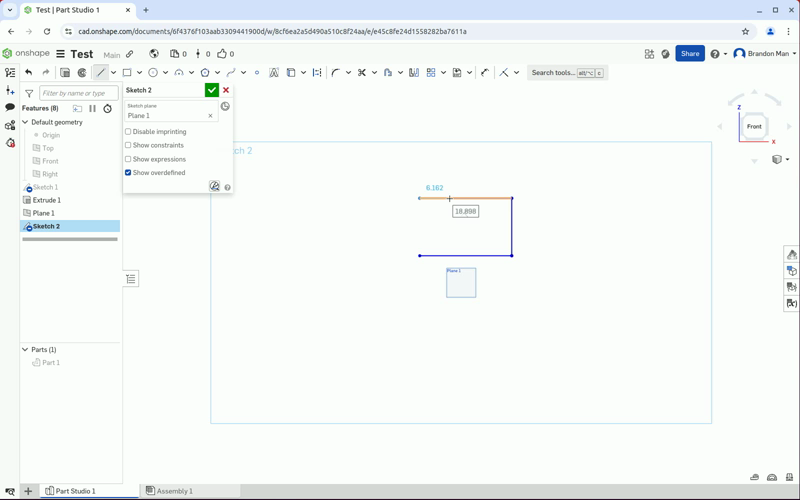
key_down(shift)
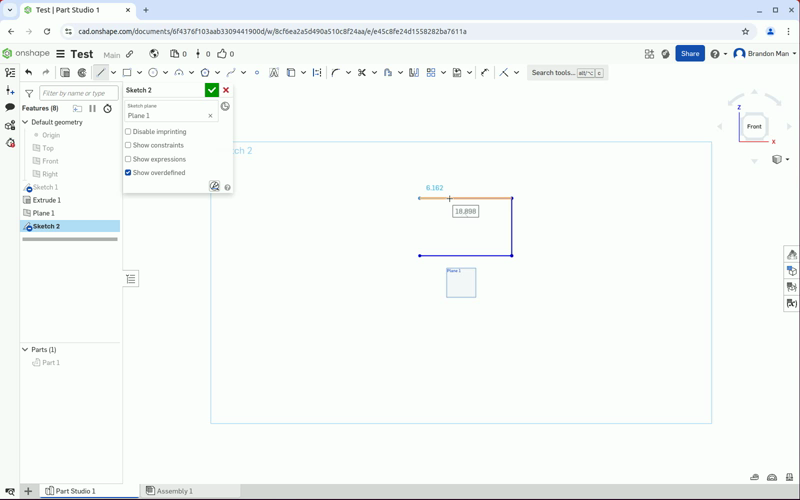
mouse_move(419, 255)
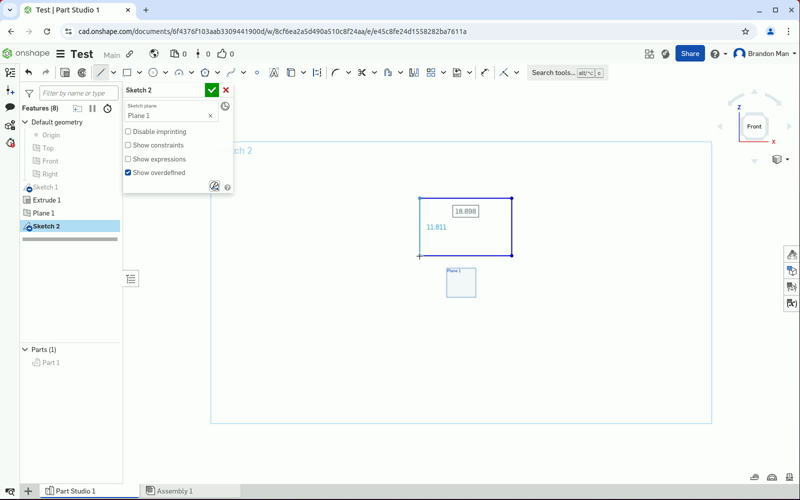
key_up(shift)
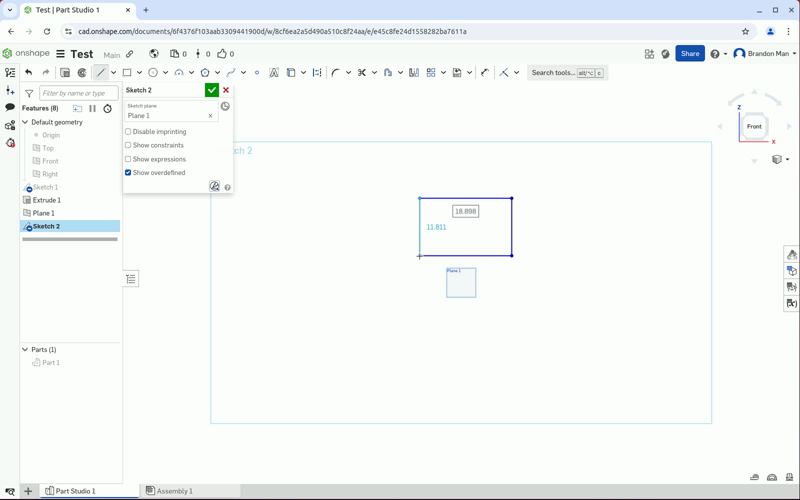
click(419, 255)
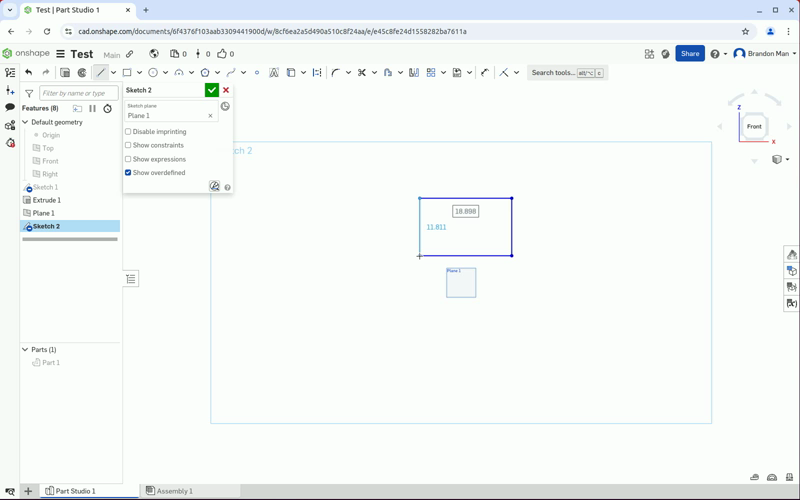
key(esc)
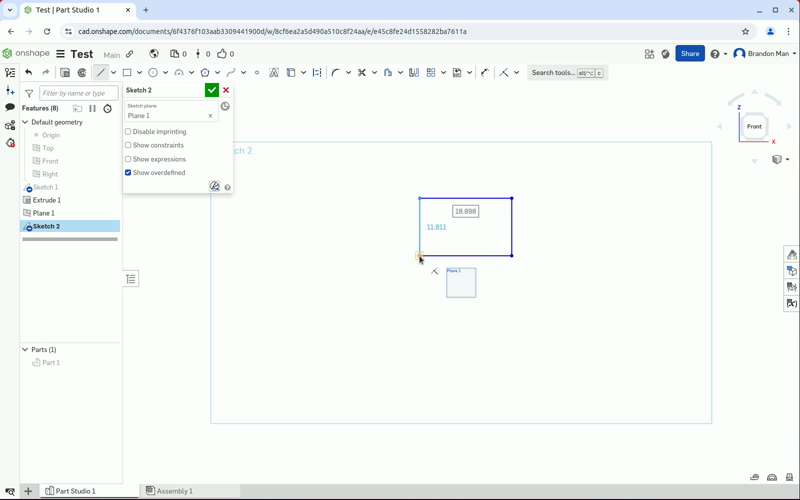
mouse_move(479, 222)
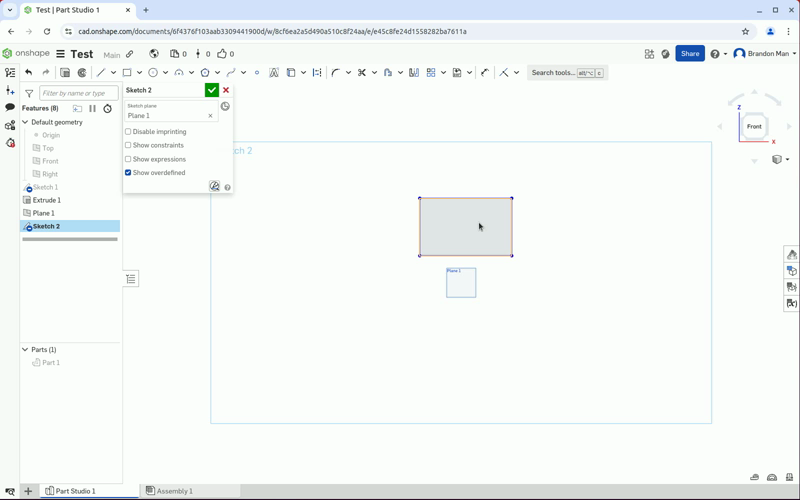
click(479, 222)
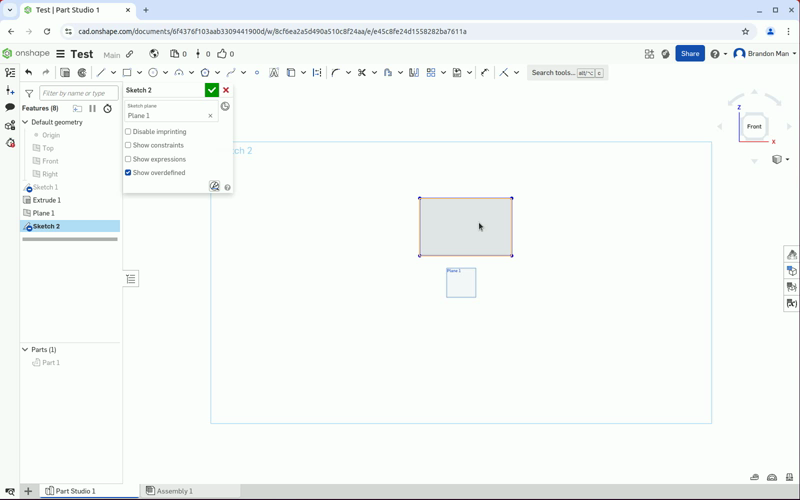
mouse_move(73, 352)
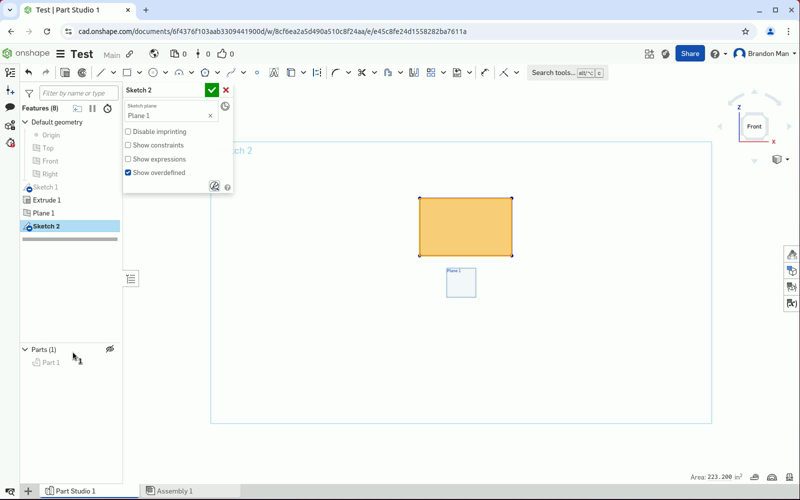
key(shift+y)
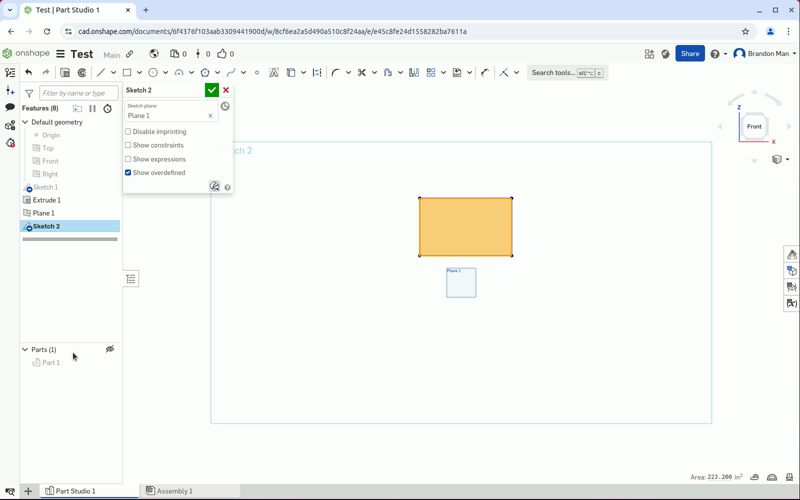
key(shift+e)
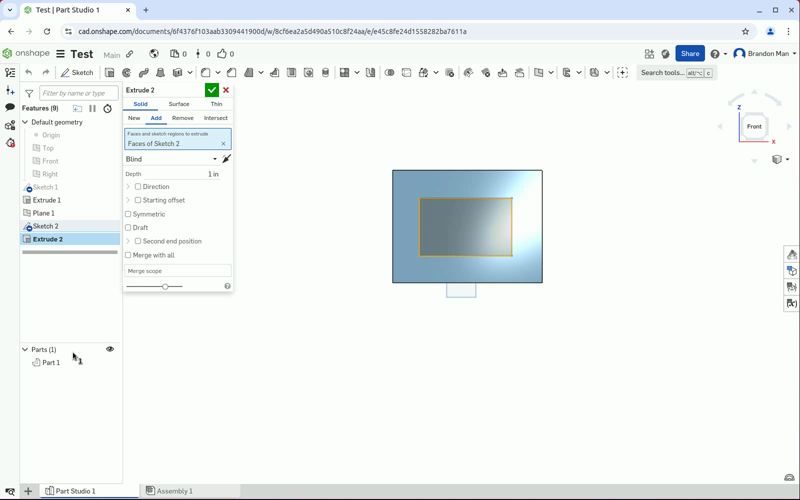
mouse_move(143, 106)
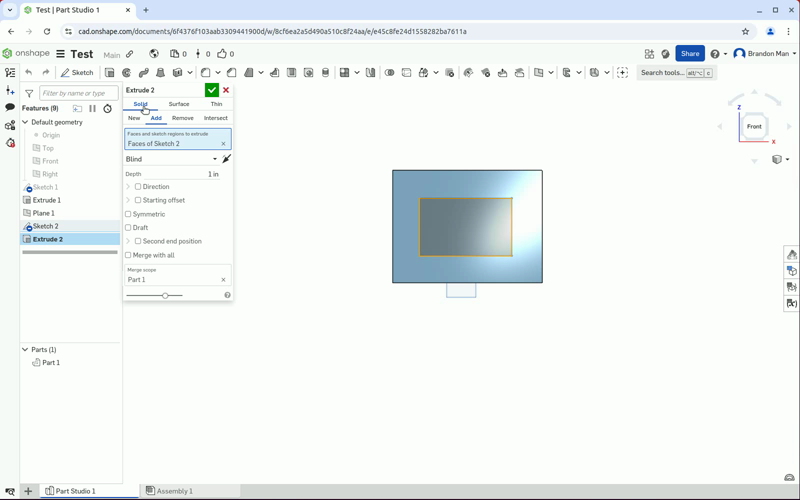
click(143, 106)
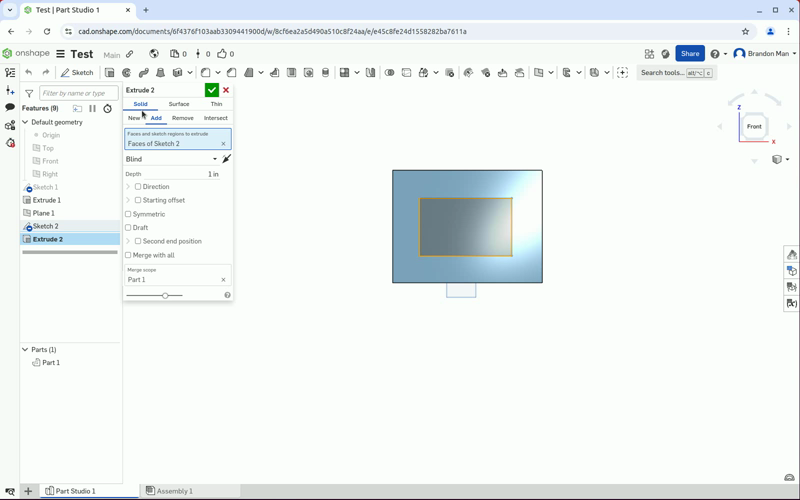
mouse_move(137, 120)
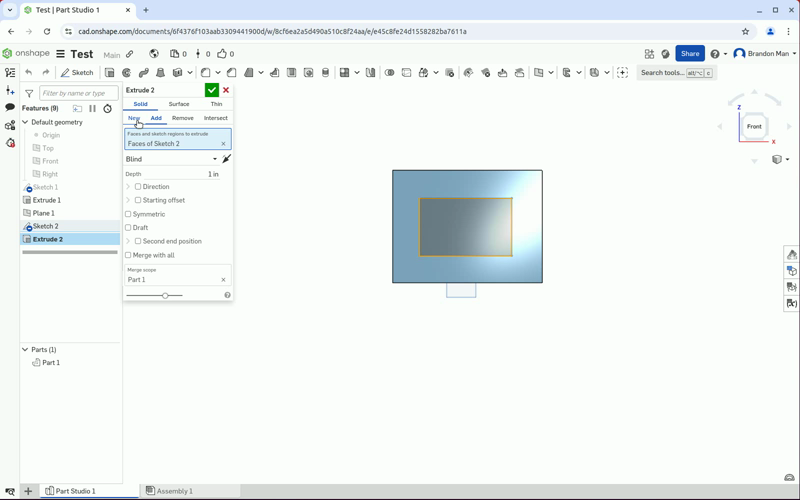
click(137, 120)
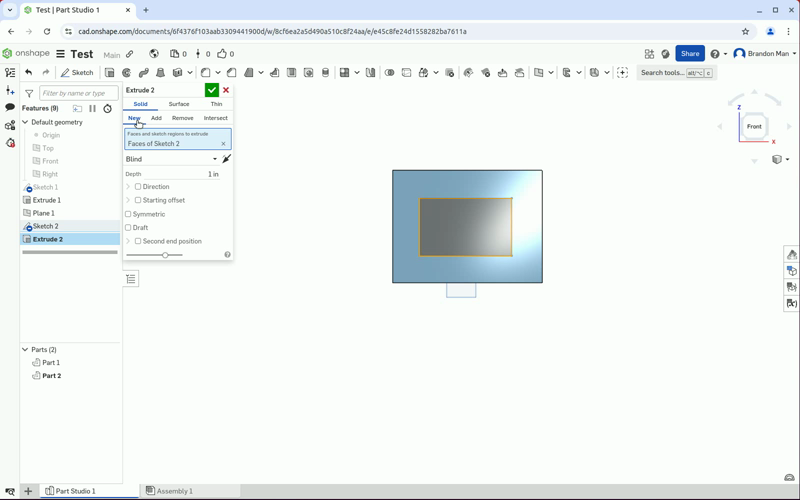
key(tab, 4)
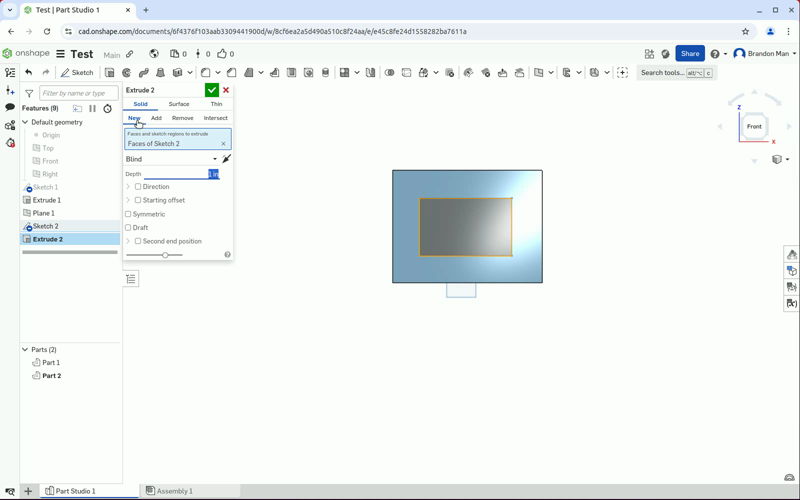
text(2.407)
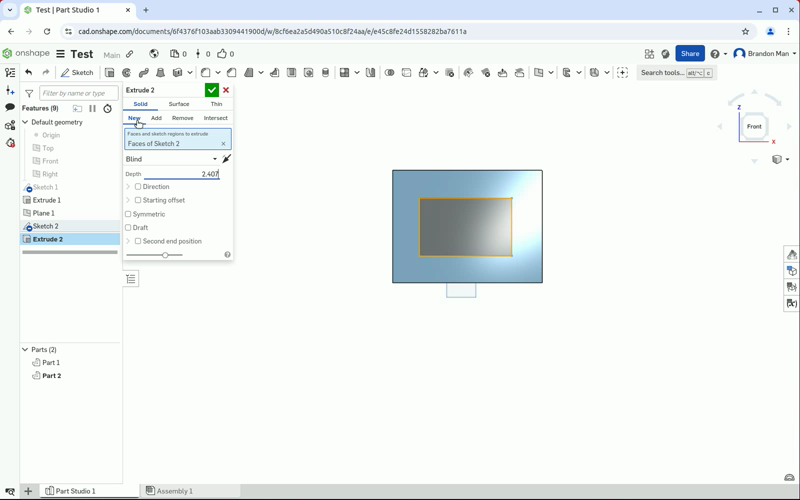
key(enter)
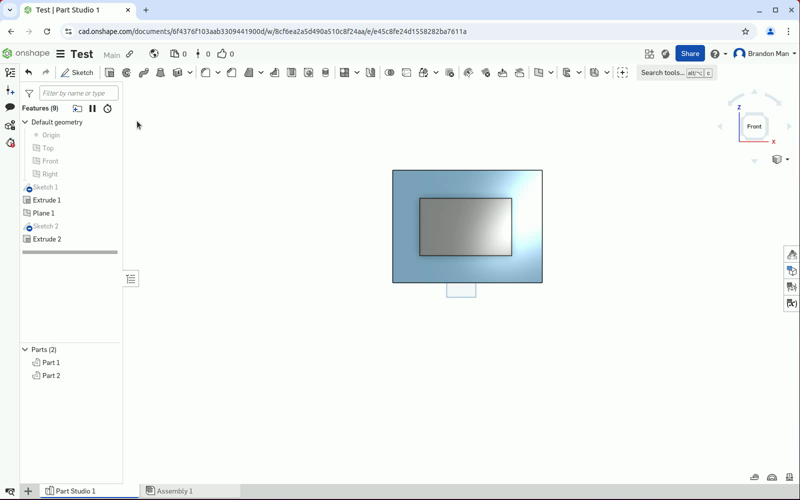
key(shift+h)
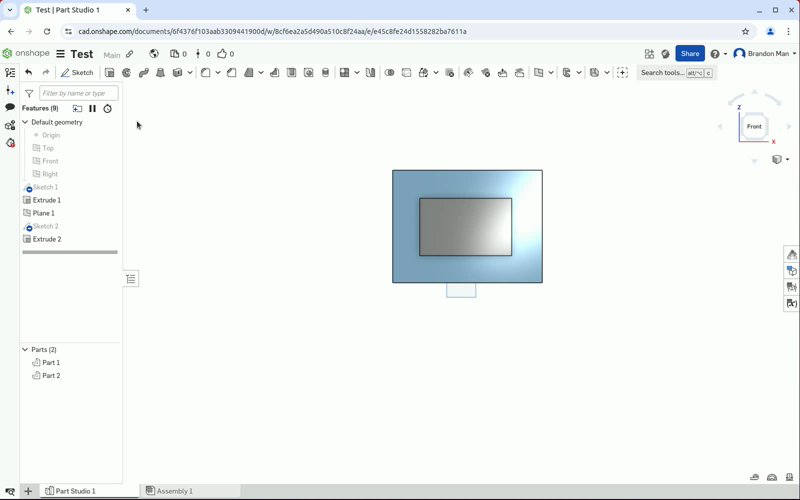
key(shift+h)
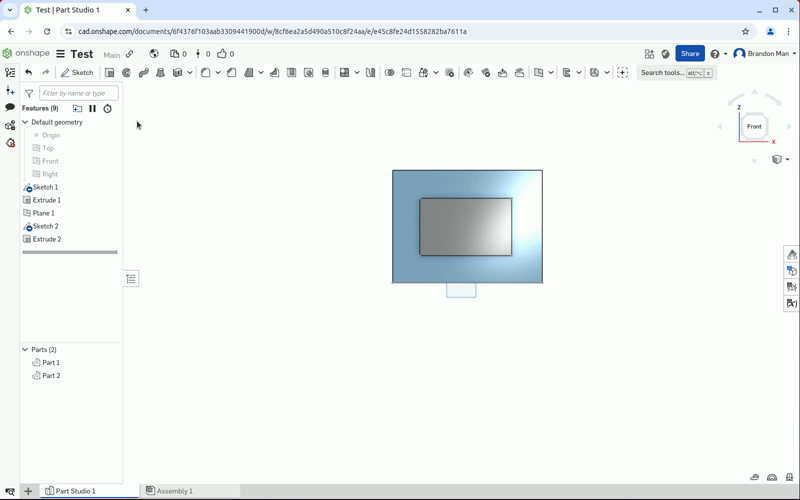
key(shift+7)
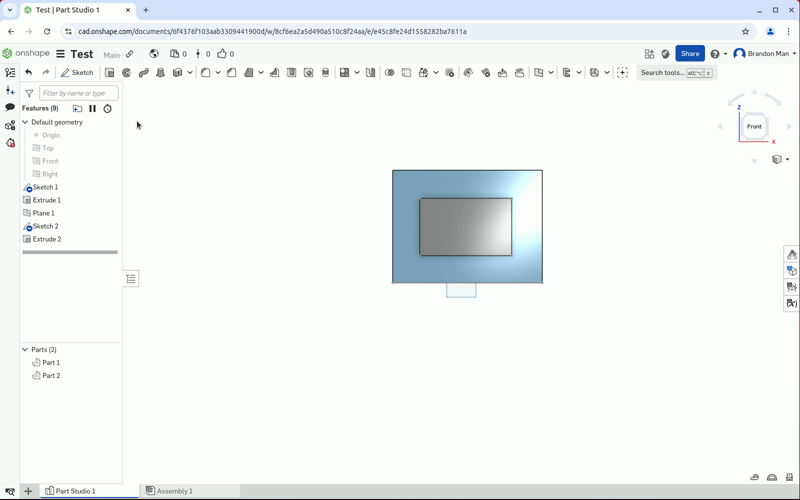
key(left, 2)
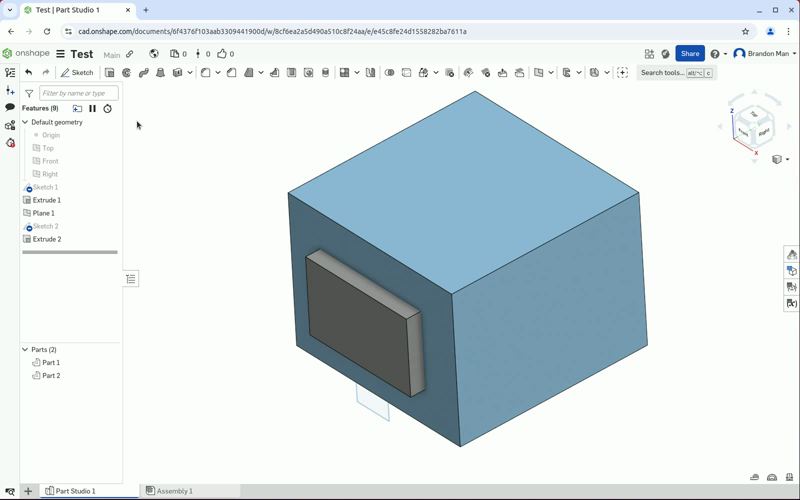
key(down, 2)
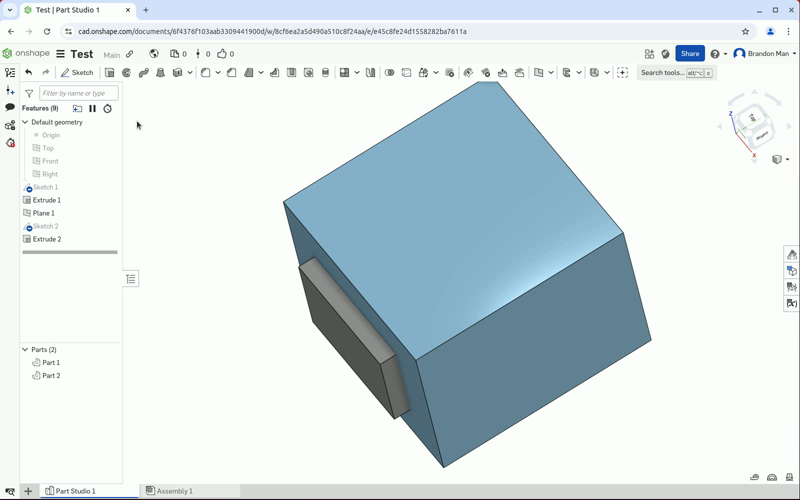
key(up, 2)
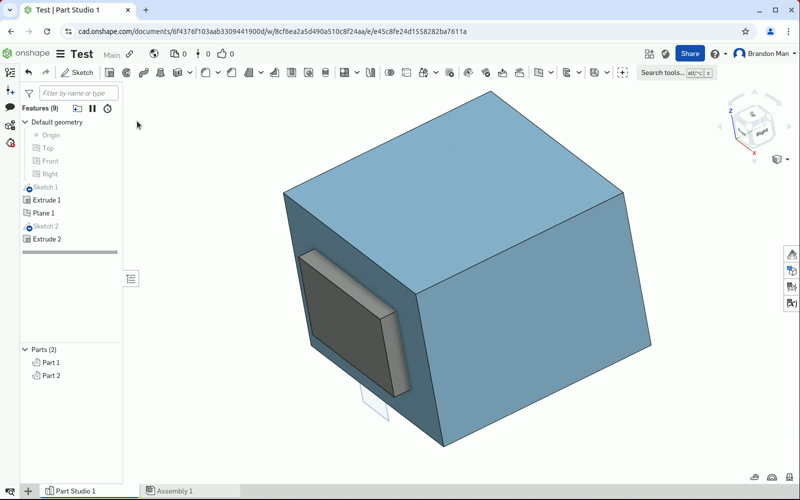
key(right, 2)
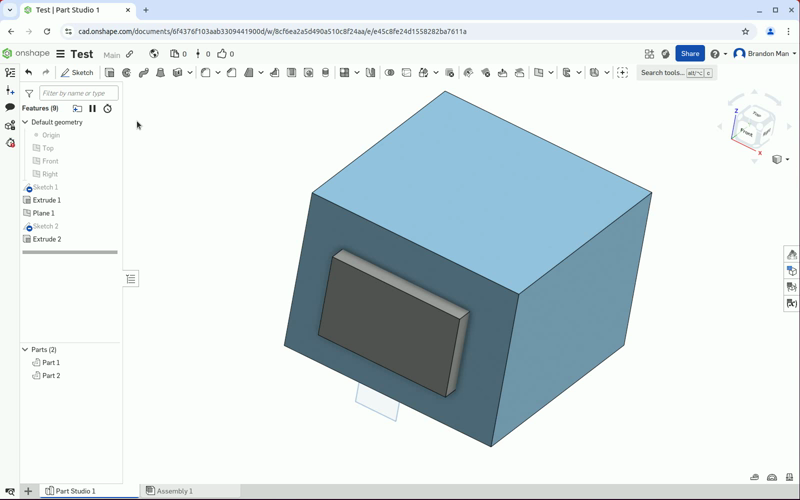
mouse_move(73, 189)
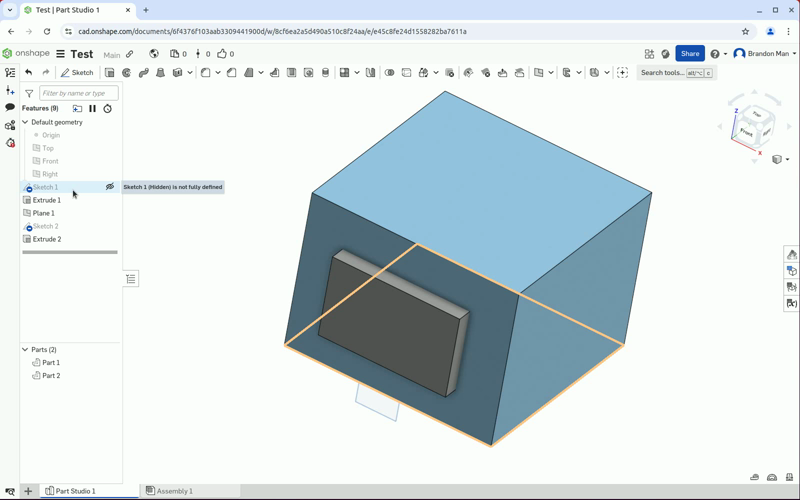
click(73, 189)